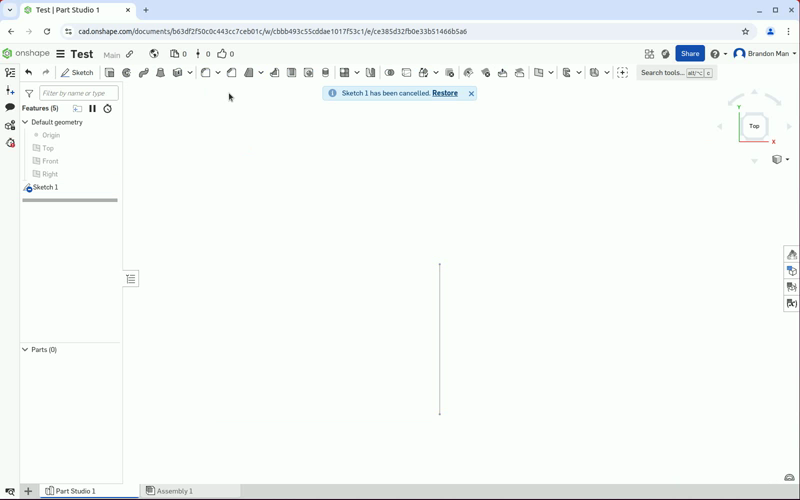
key(shift+h)
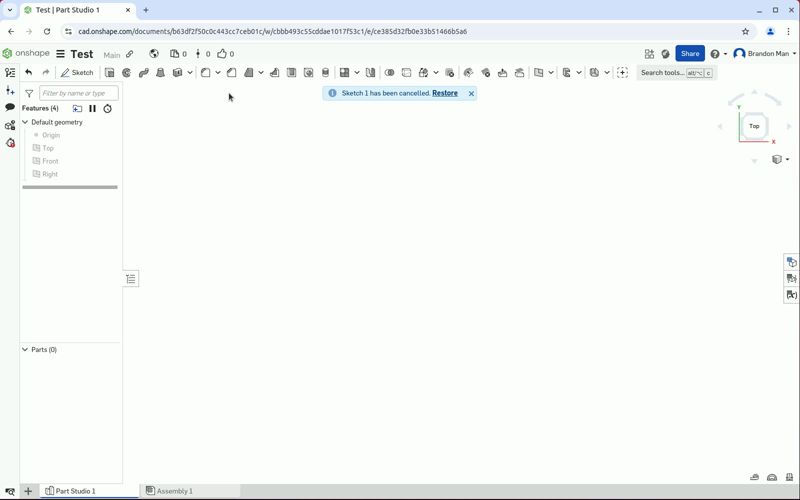
mouse_move(73, 352)
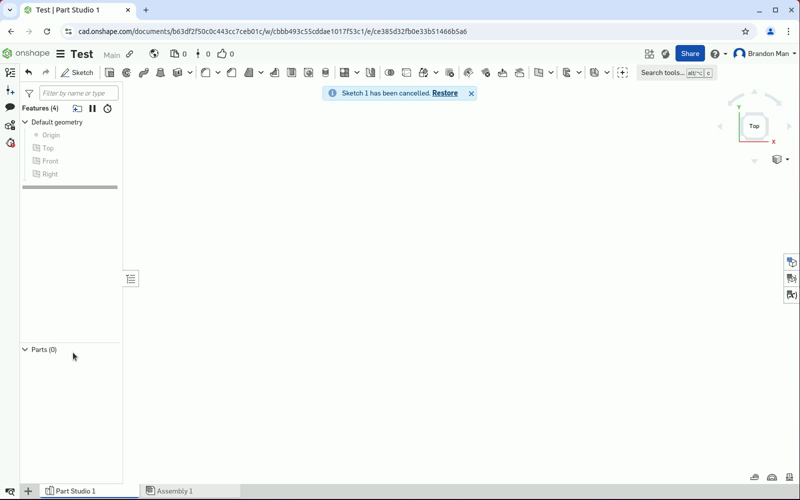
key(y)
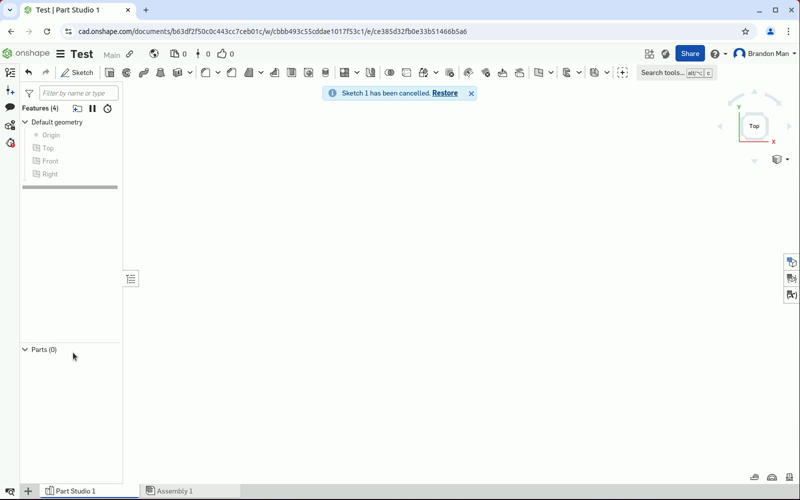
key(shift+p)
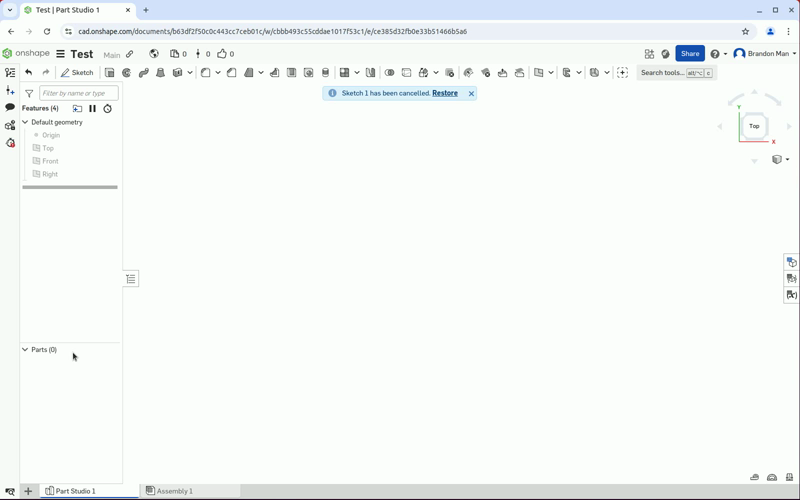
key(space)
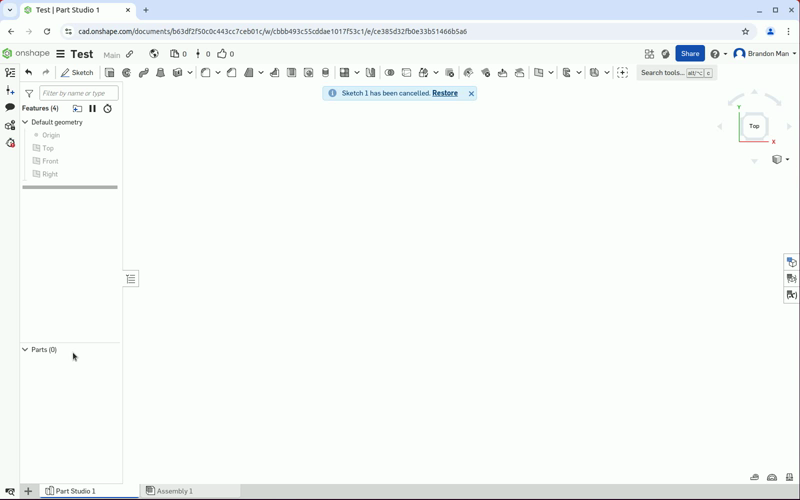
key_down(shift)
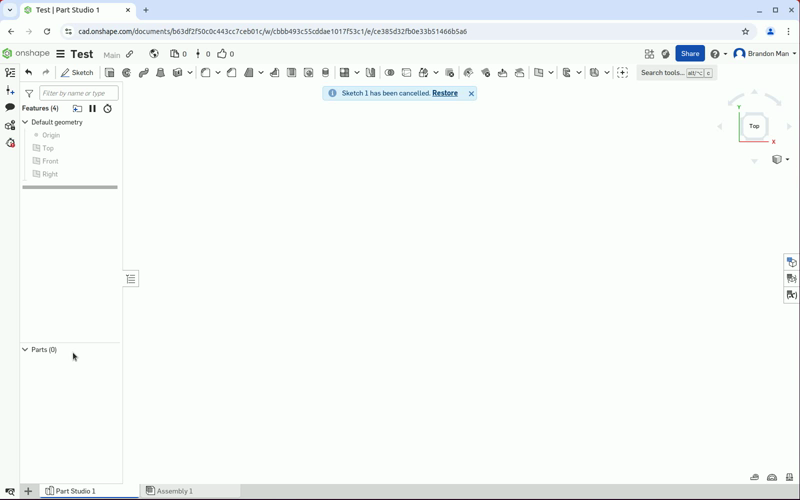
key(up)
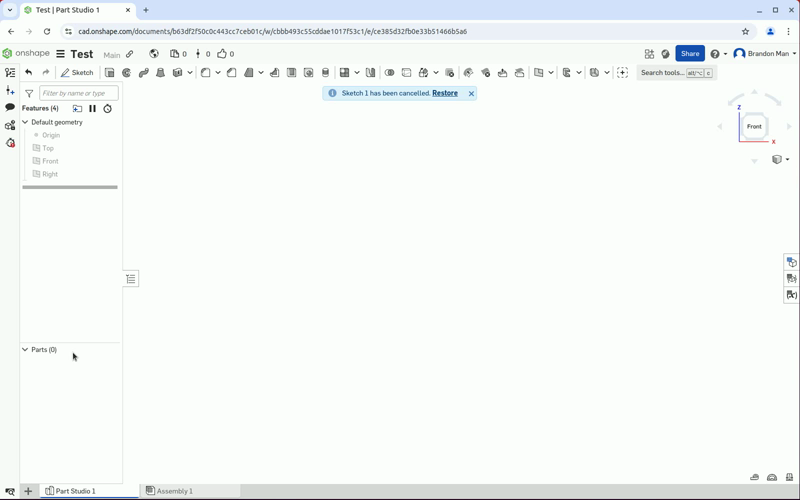
key_up(shift)
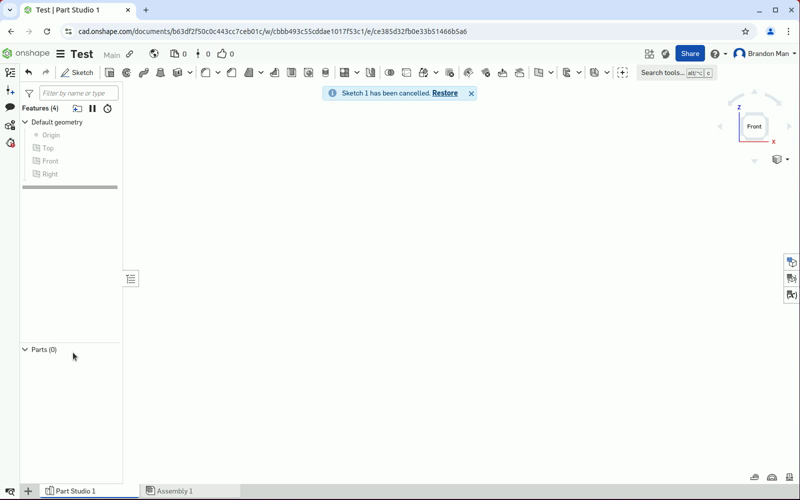
mouse_move(73, 352)
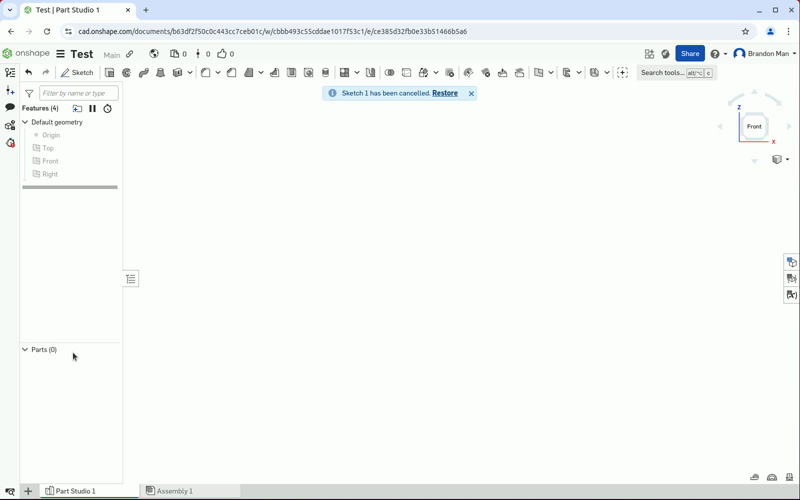
key(shift+y)
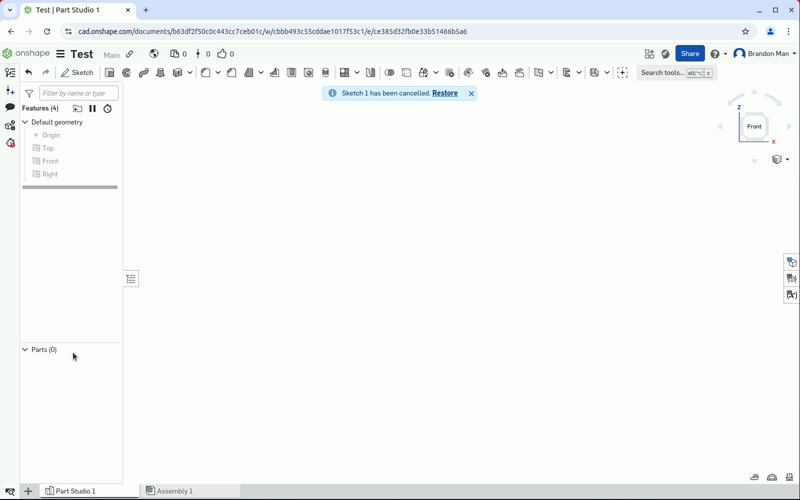
key(shift+s)
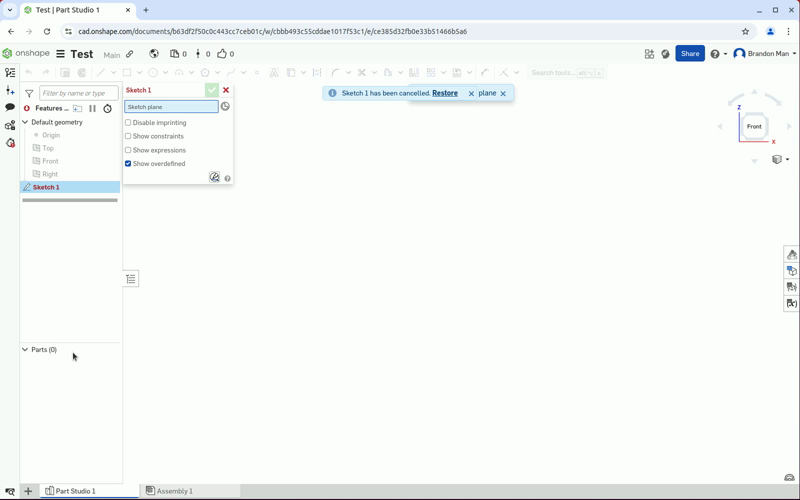
mouse_move(73, 163)
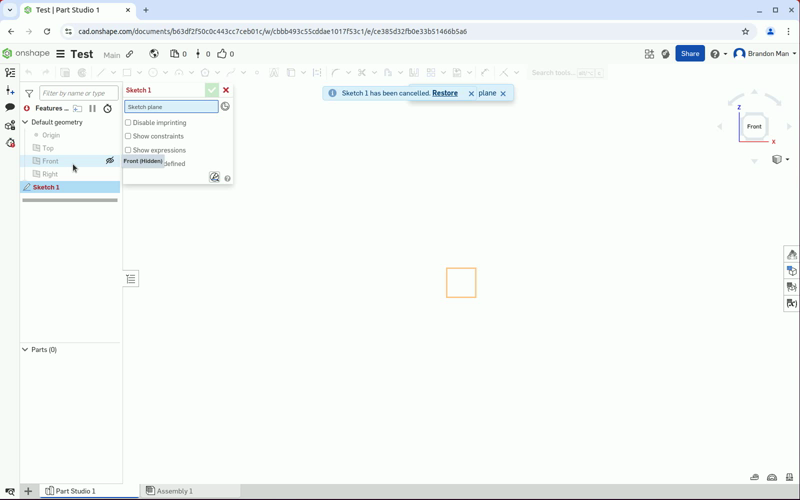
click(73, 163)
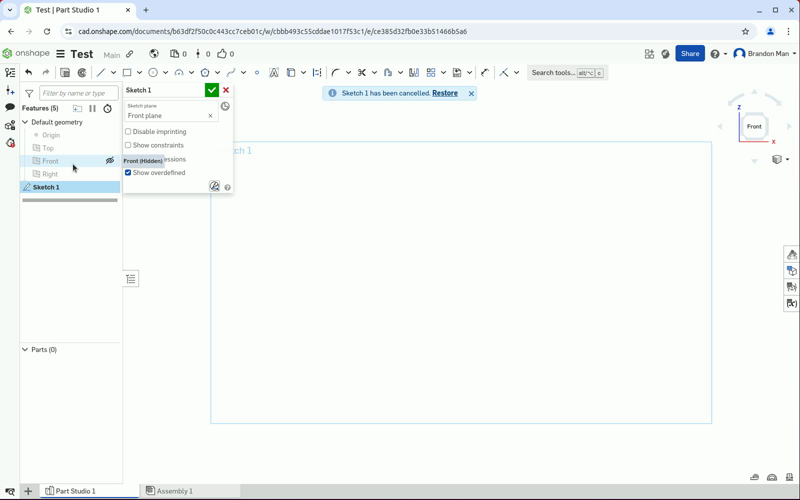
mouse_move(73, 352)
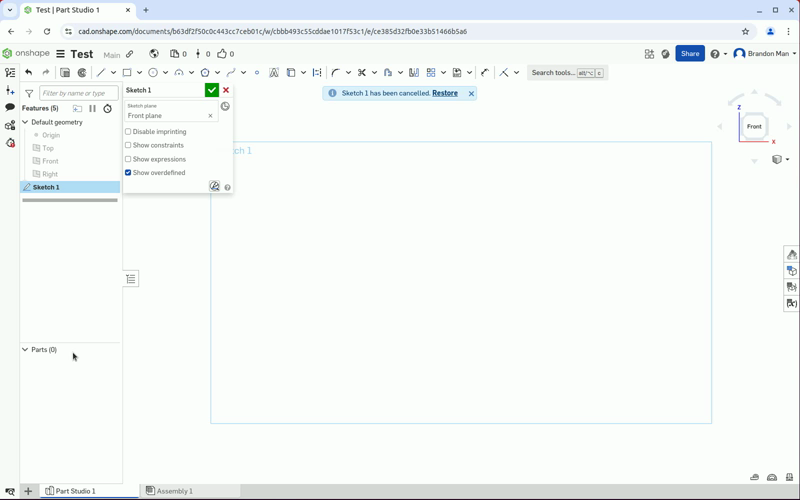
key(y)
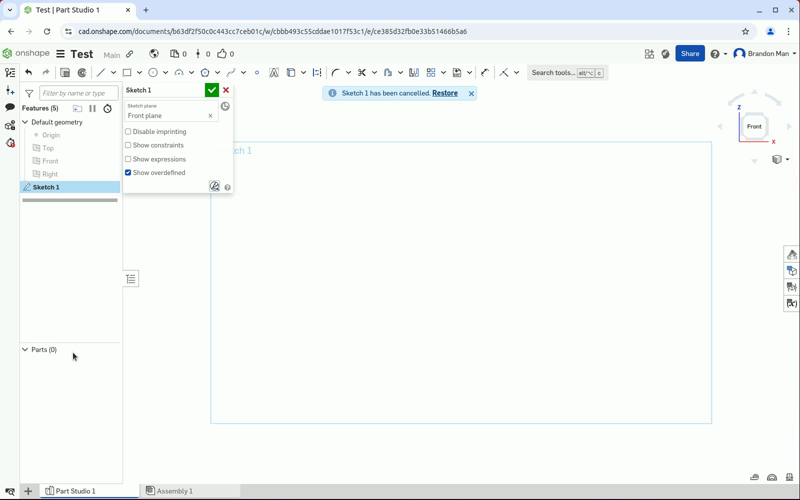
key(a)
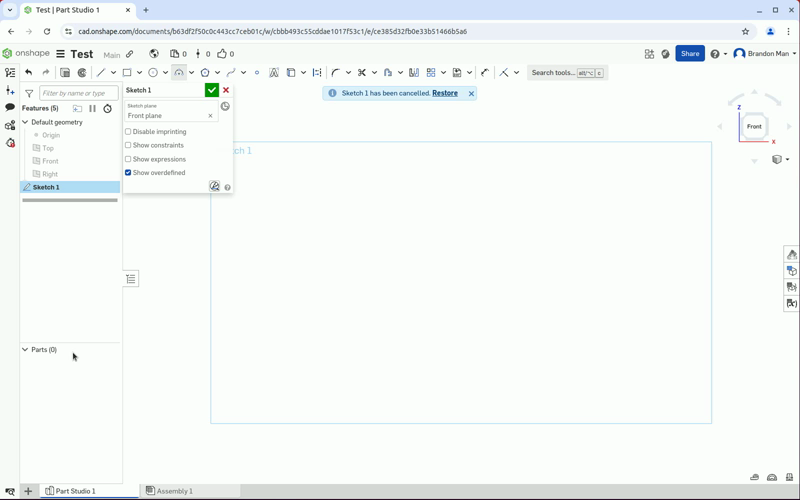
key_down(shift)
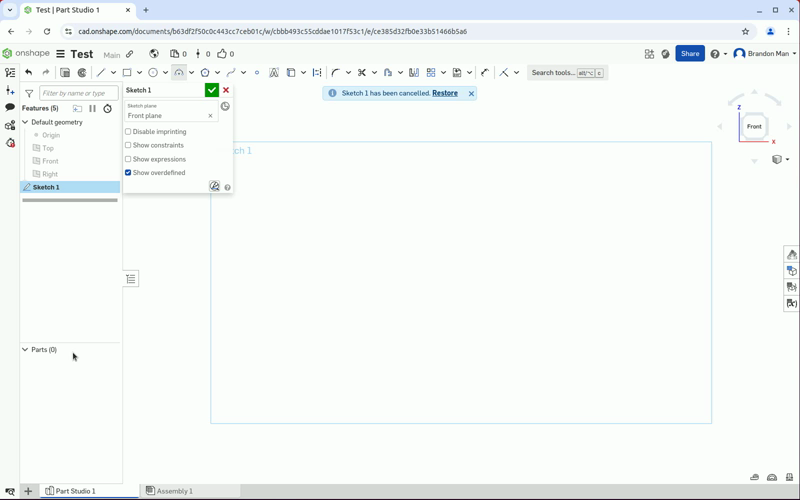
mouse_move(407, 251)
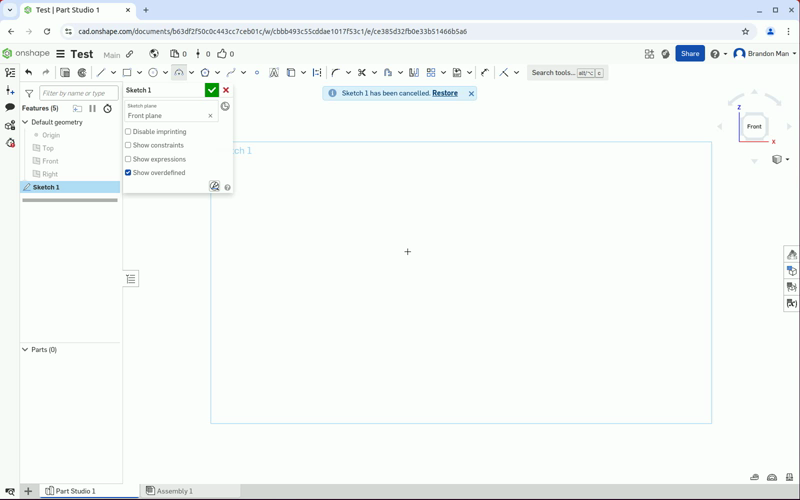
click(407, 251)
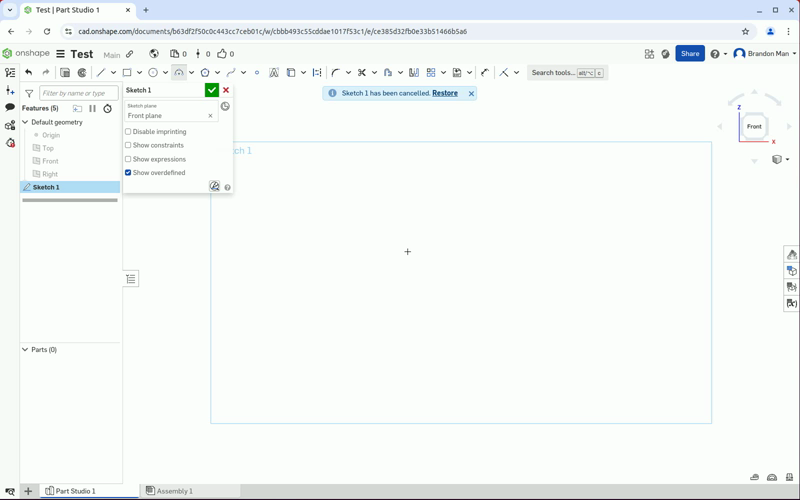
key_up(shift)
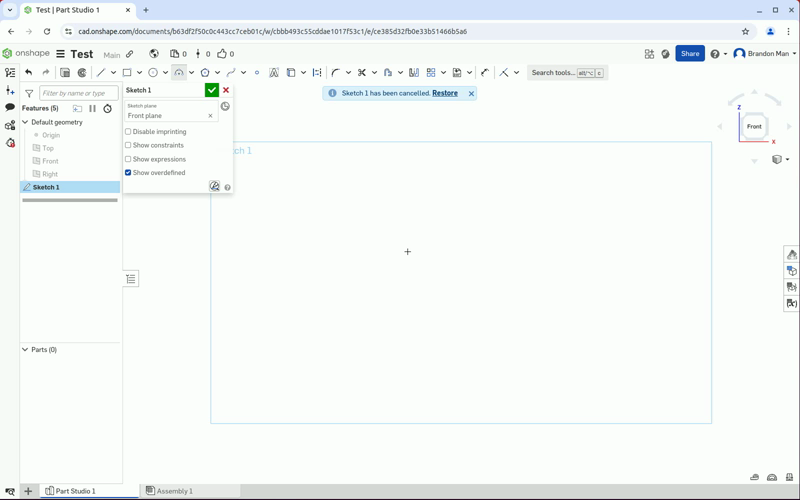
key_down(shift)
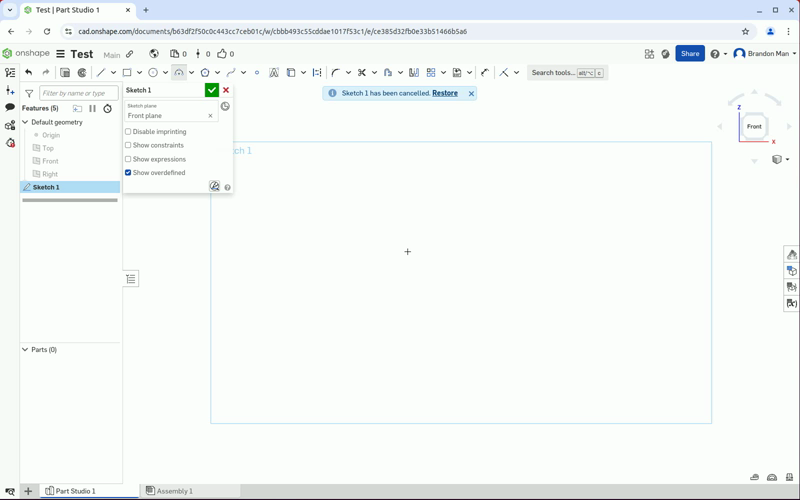
mouse_move(515, 251)
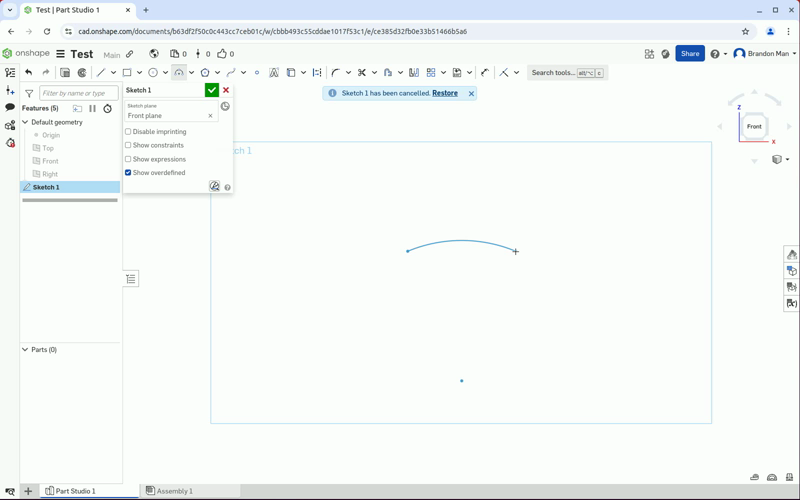
click(515, 251)
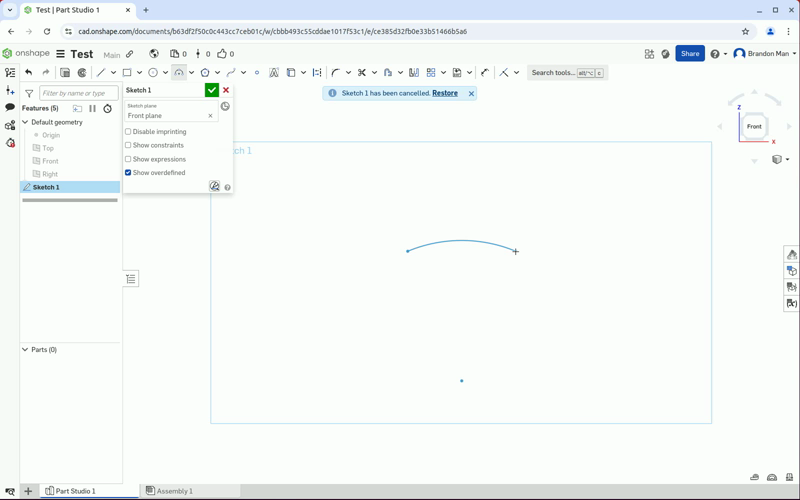
mouse_move(461, 305)
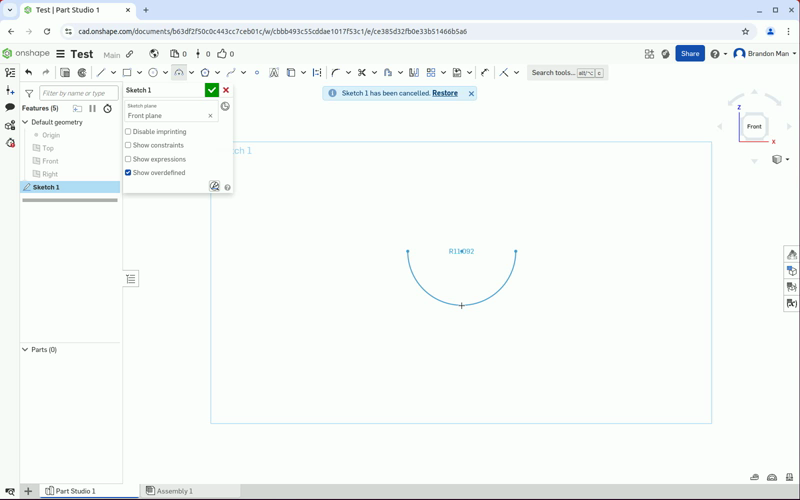
click(461, 305)
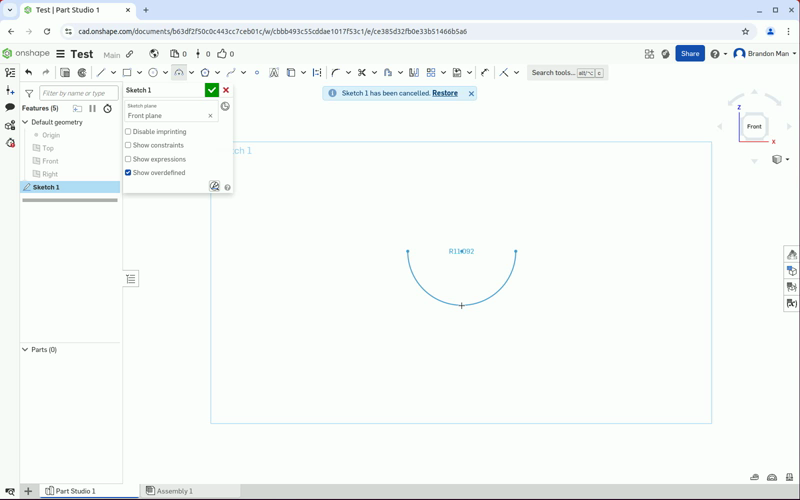
key_up(shift)
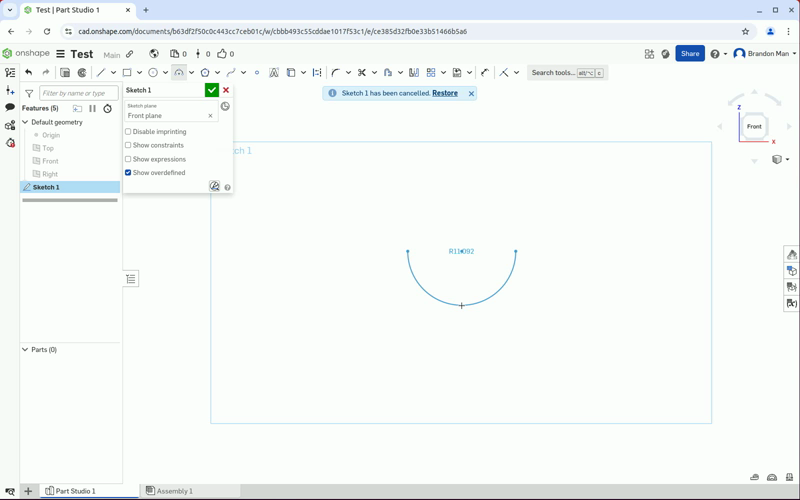
key(esc)
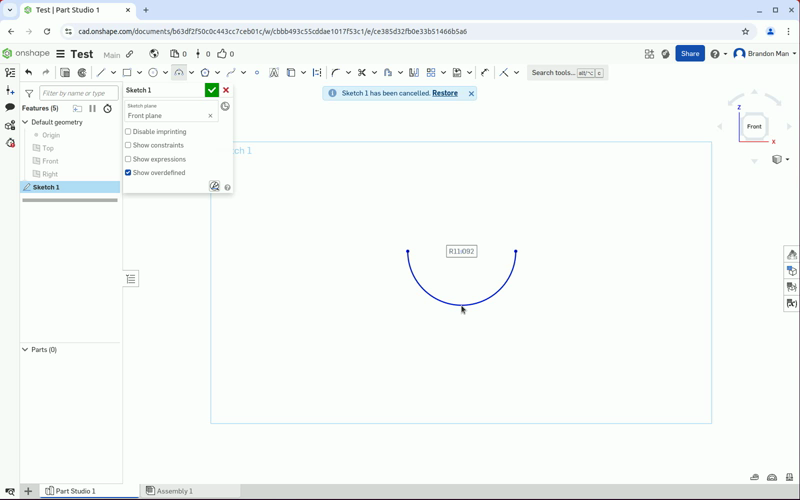
key(l)
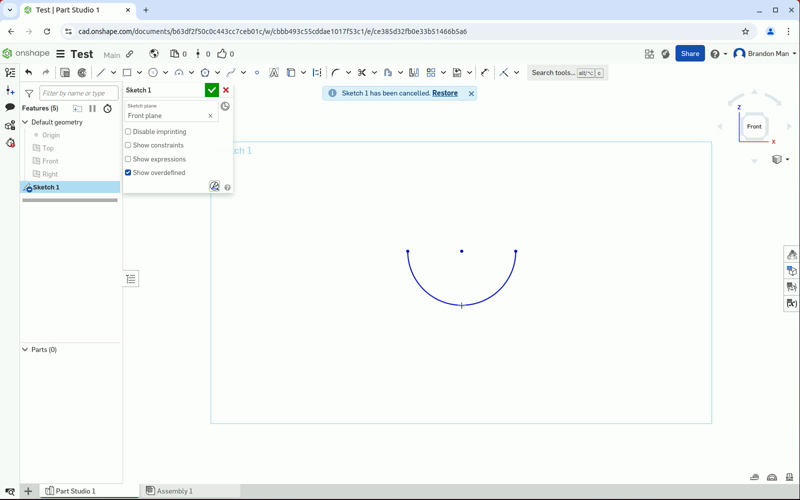
mouse_move(515, 251)
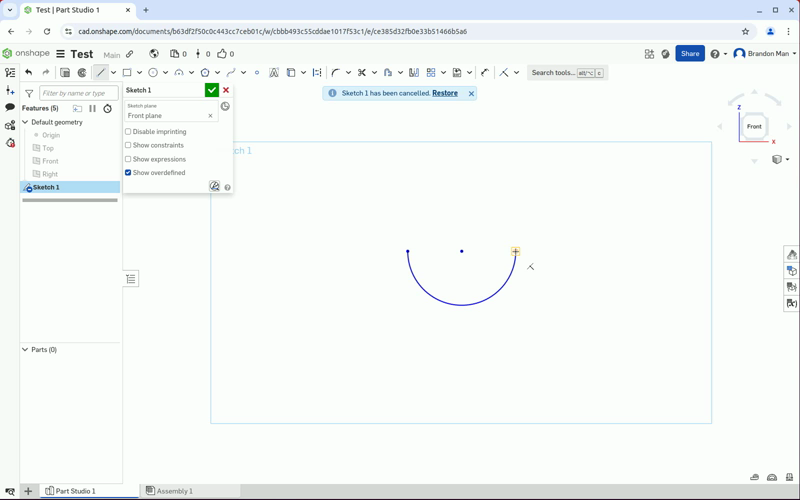
click(515, 251)
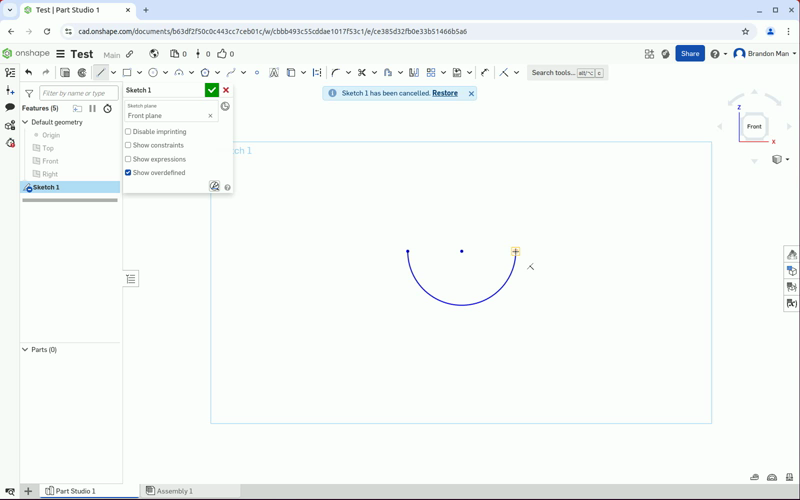
key_down(shift)
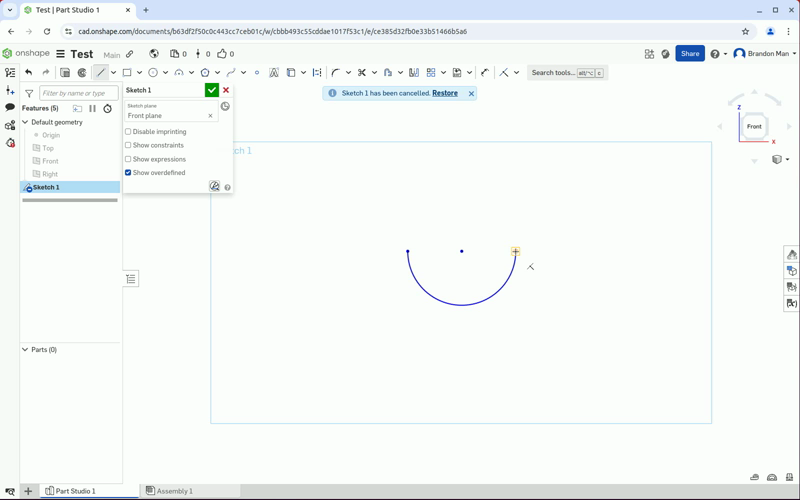
mouse_move(407, 251)
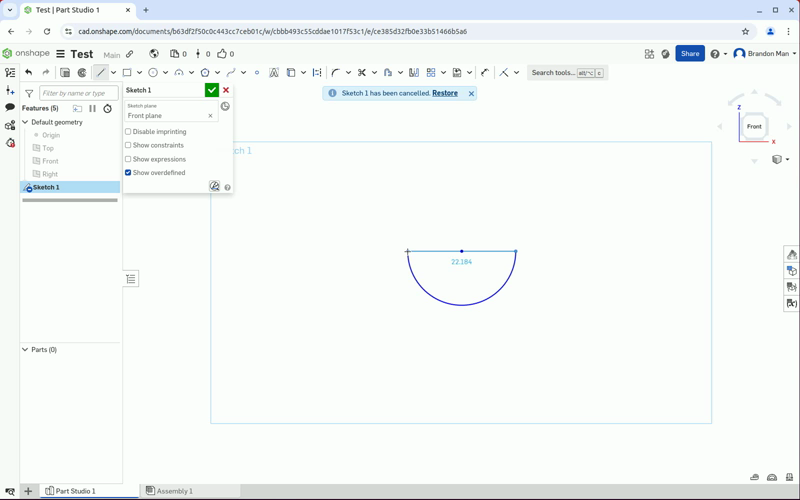
key_up(shift)
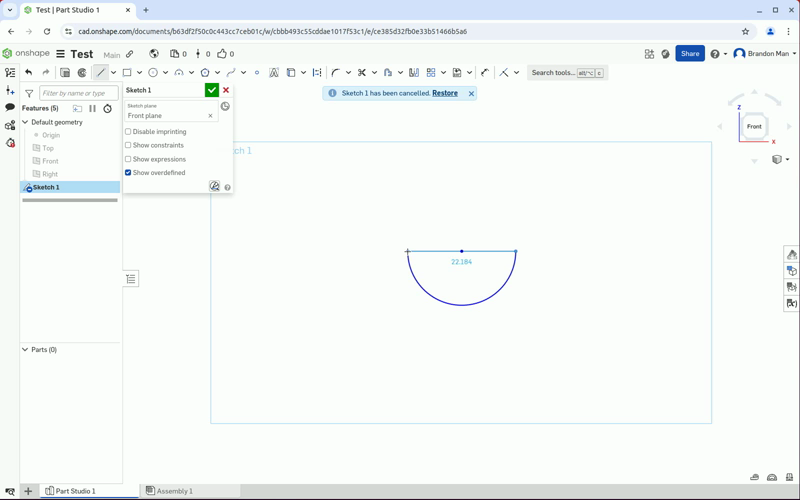
click(407, 251)
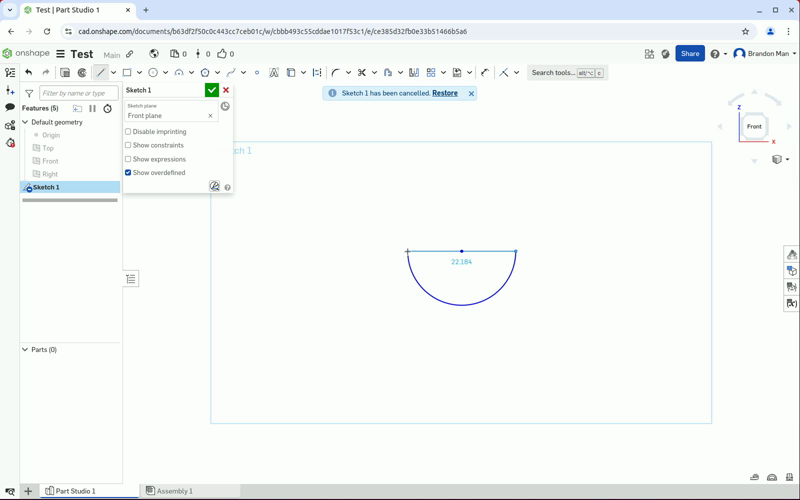
key(esc)
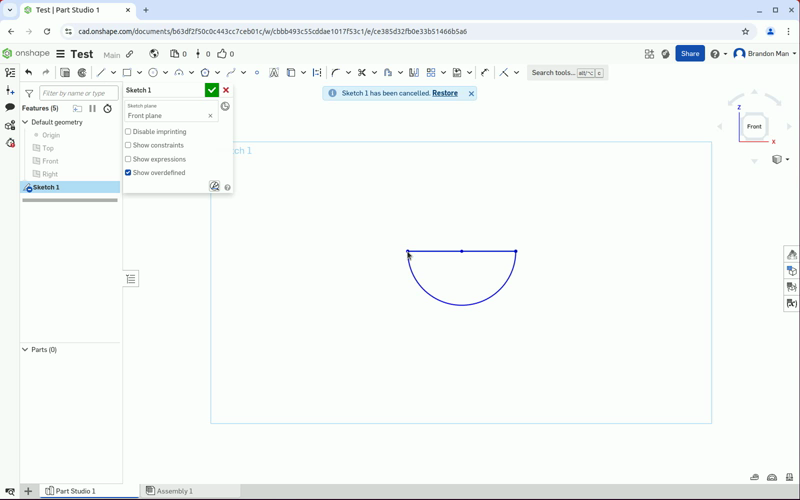
mouse_move(482, 273)
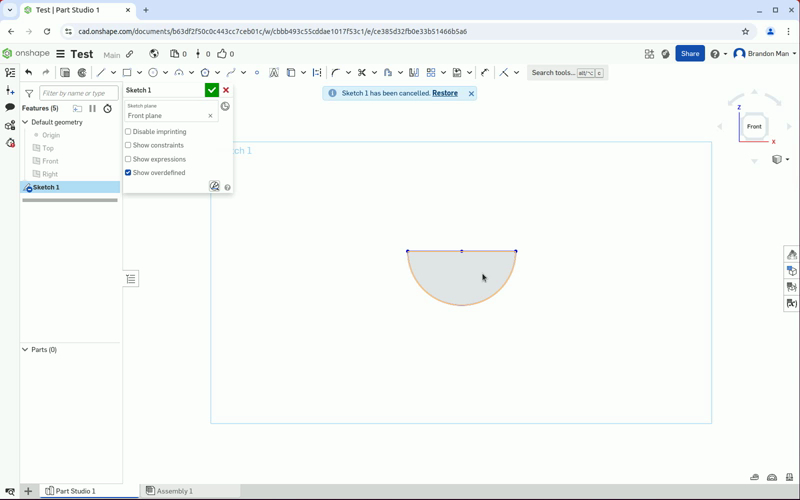
scroll(6)
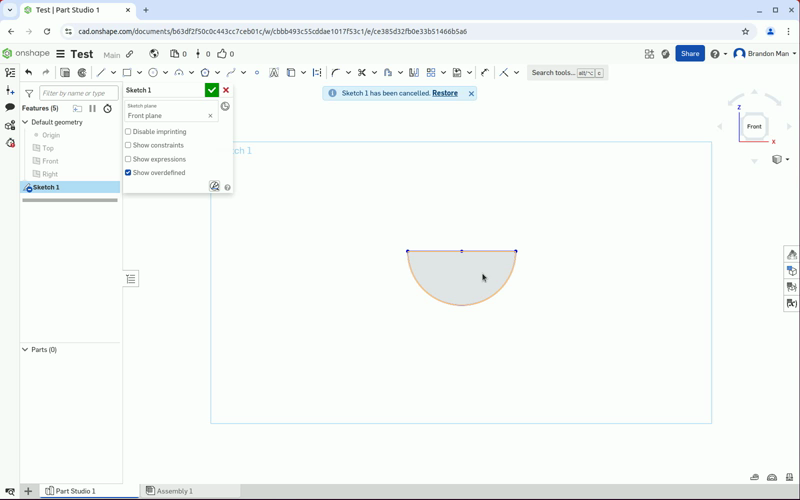
scroll(6)
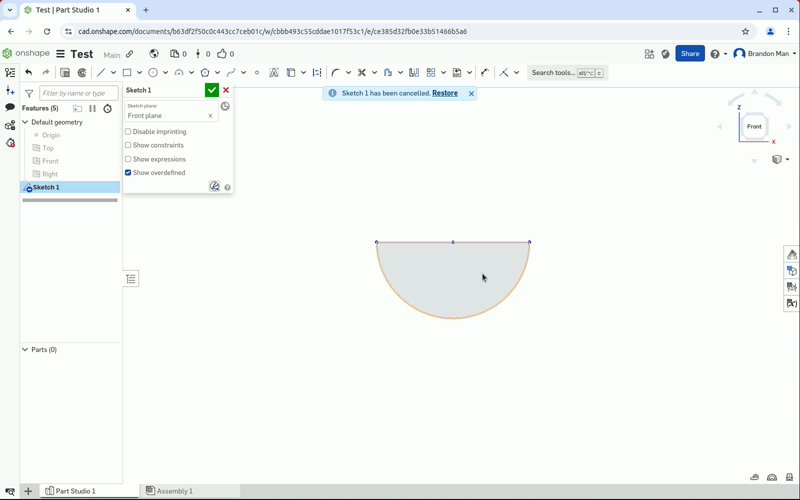
scroll(6)
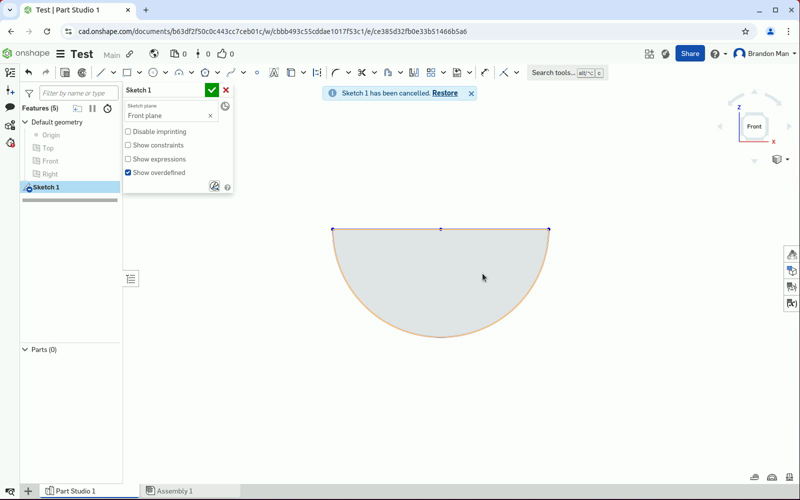
scroll(6)
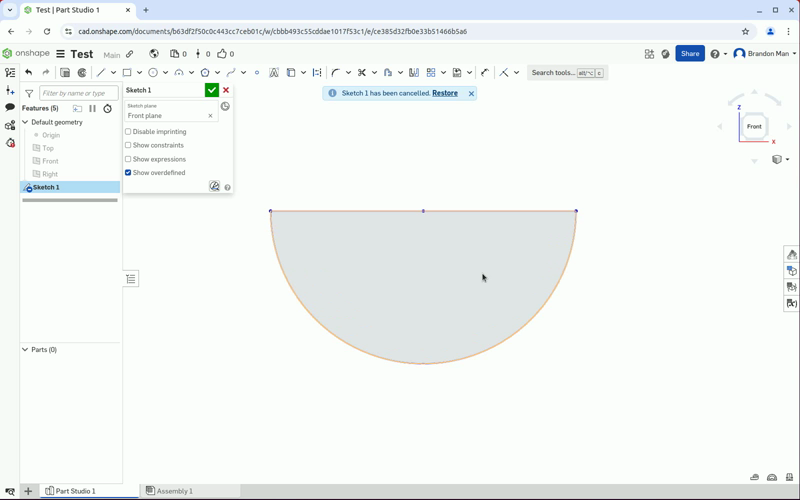
scroll(6)
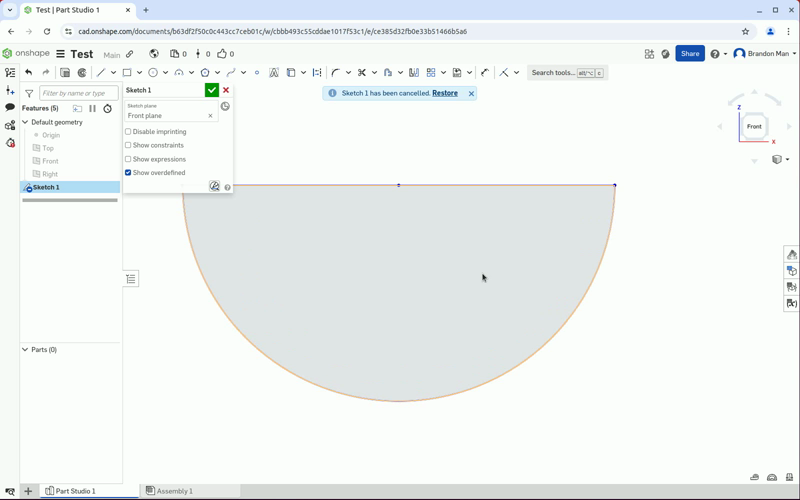
scroll(6)
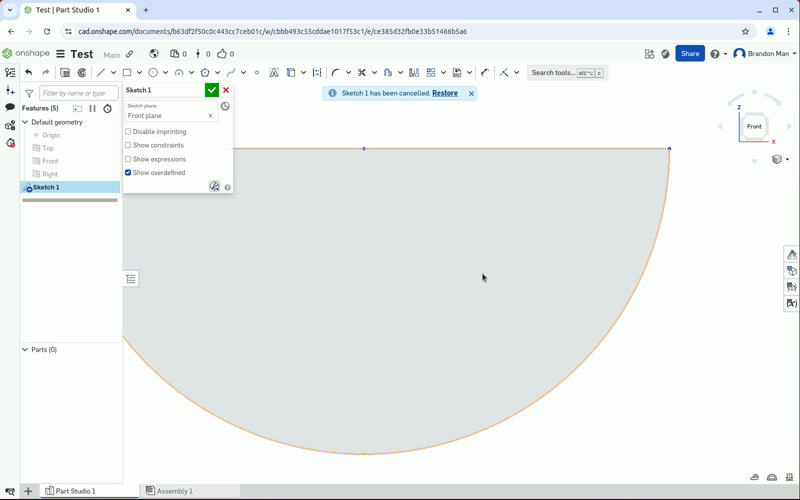
scroll(6)
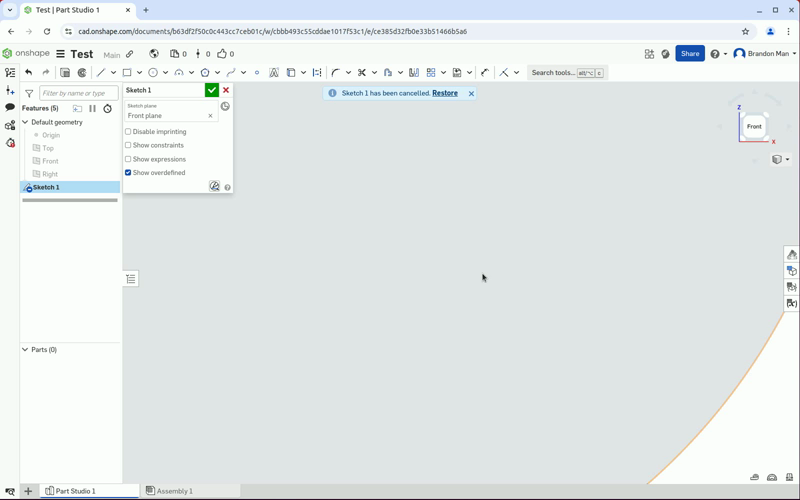
click(482, 273)
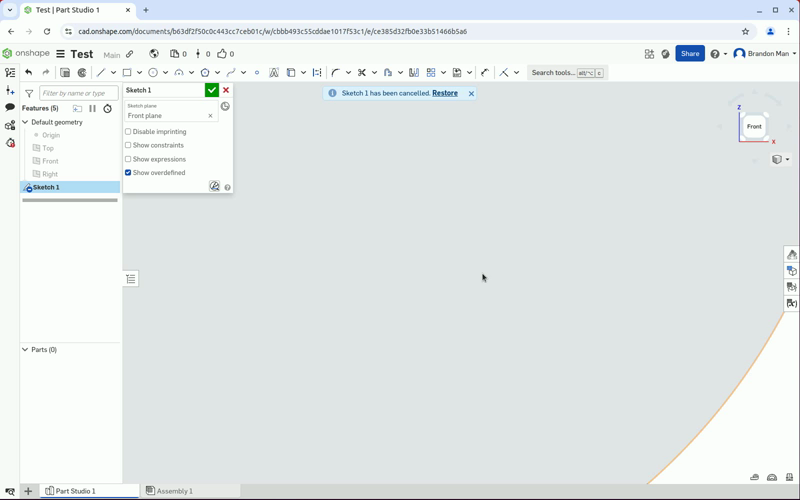
scroll(-6)
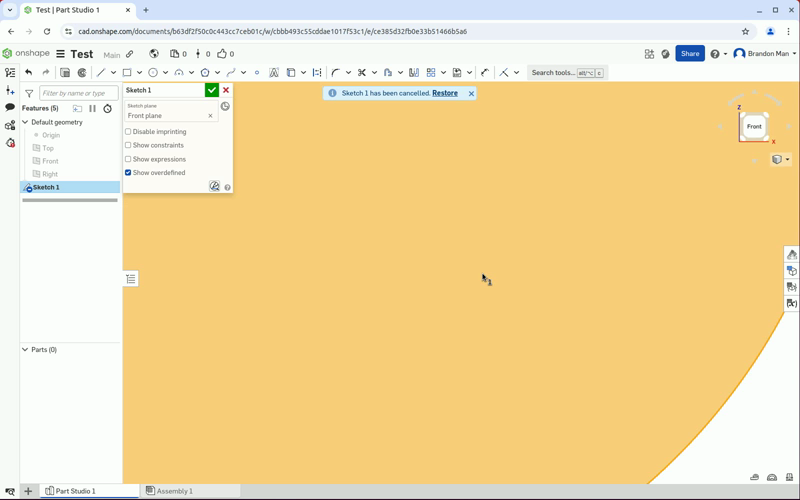
scroll(-6)
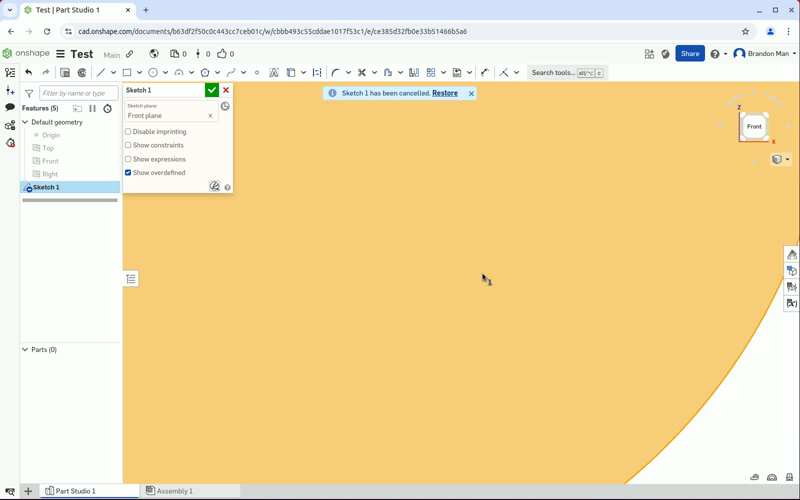
scroll(-6)
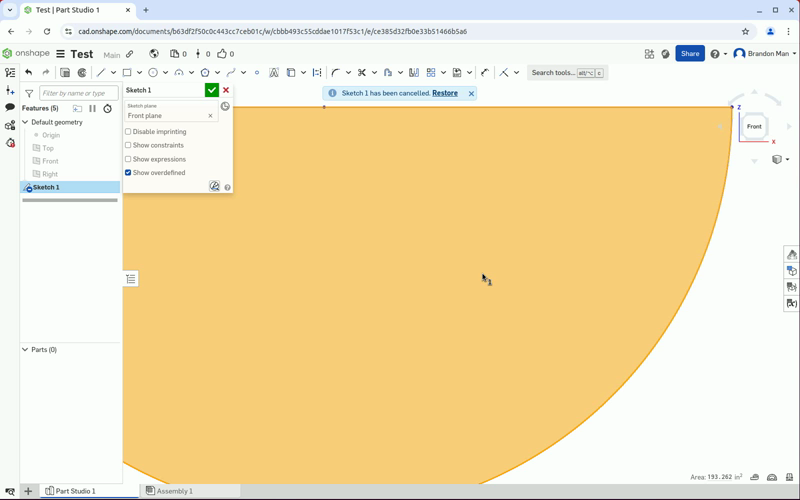
scroll(-6)
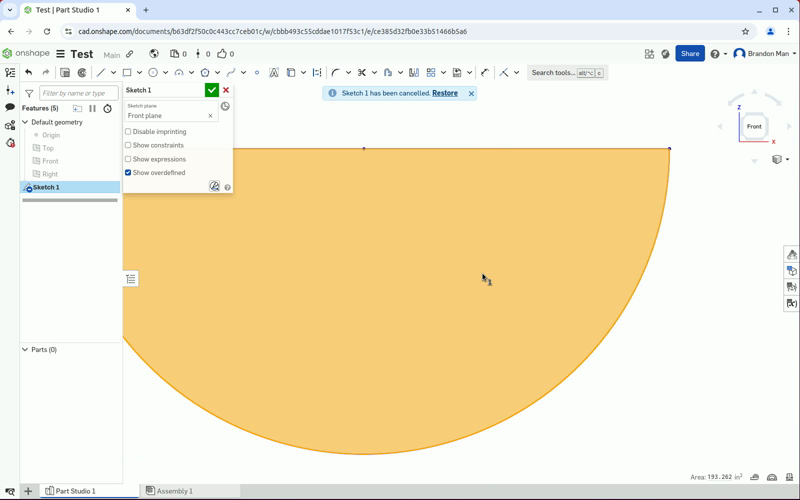
scroll(-6)
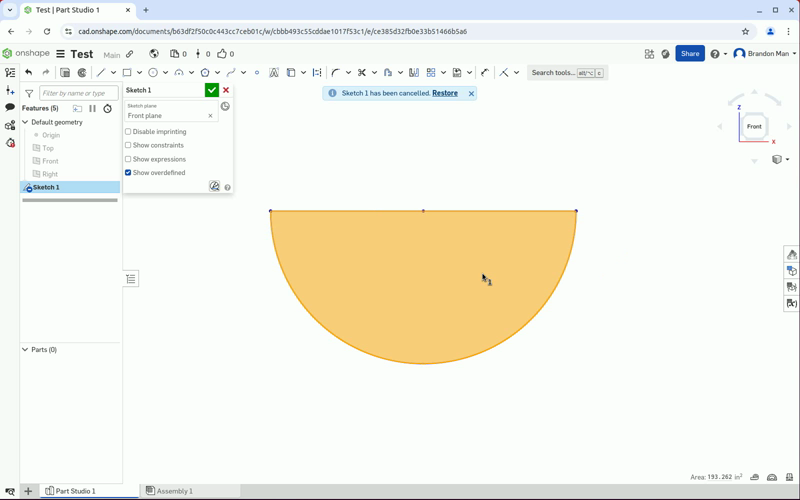
scroll(-6)
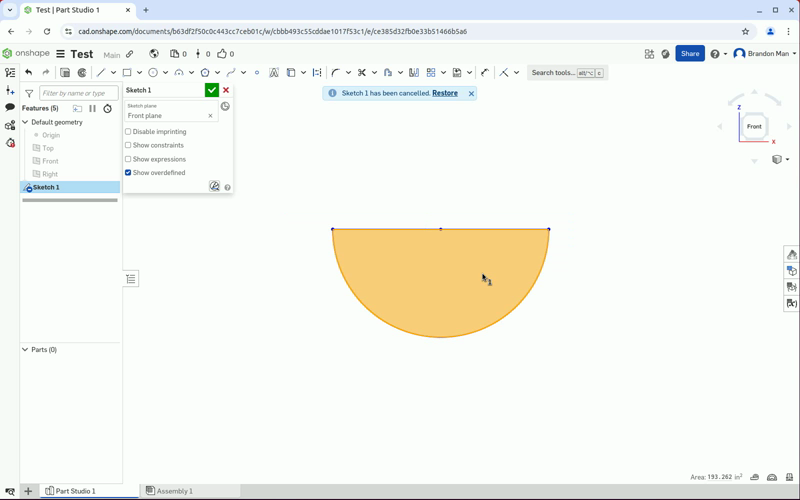
scroll(-6)
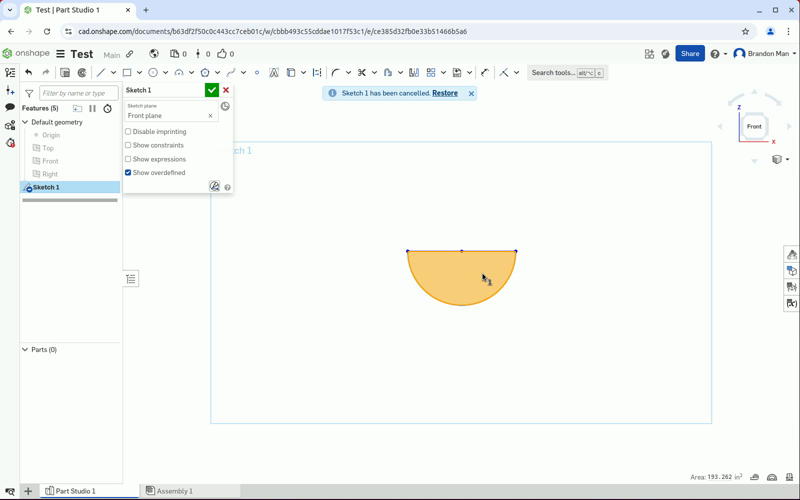
mouse_move(73, 352)
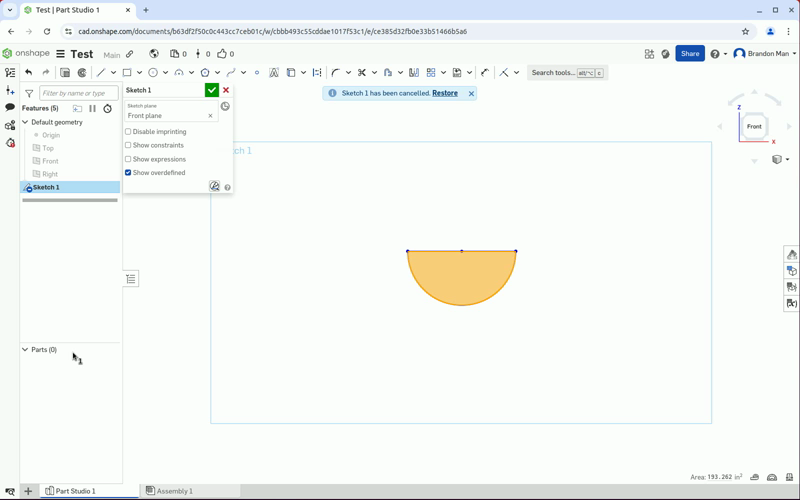
key(shift+y)
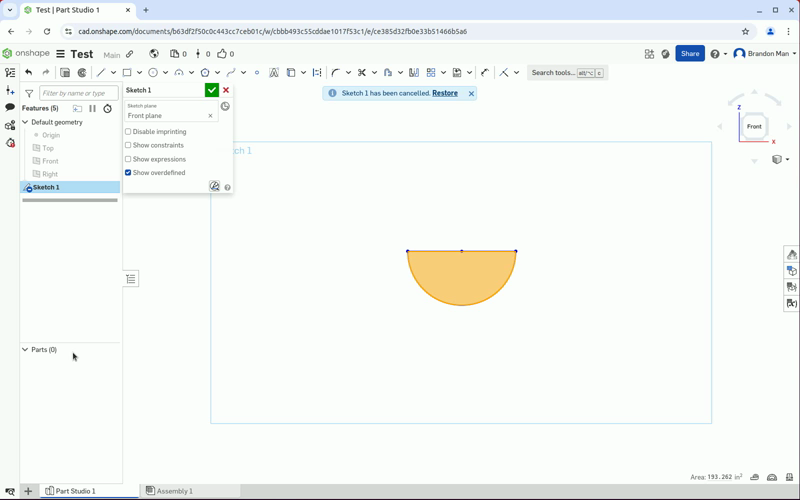
key(shift+e)
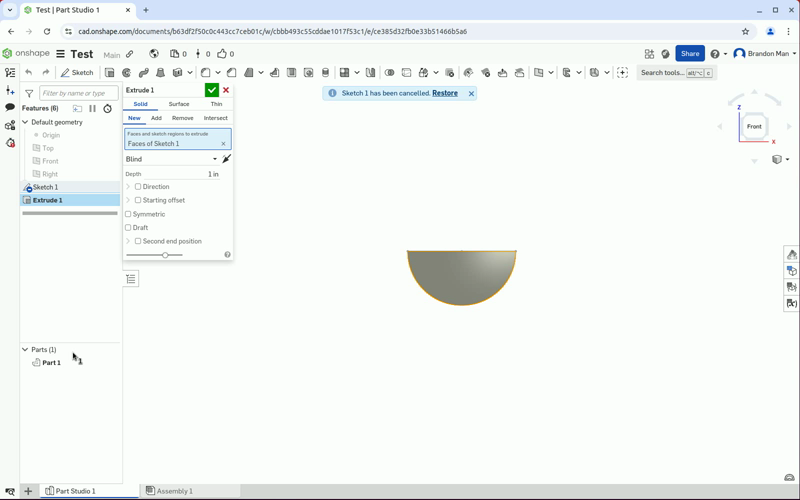
mouse_move(143, 106)
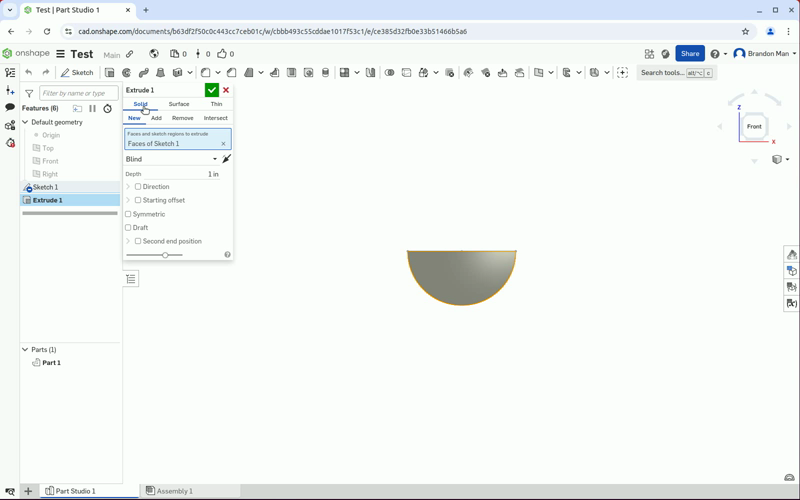
click(143, 106)
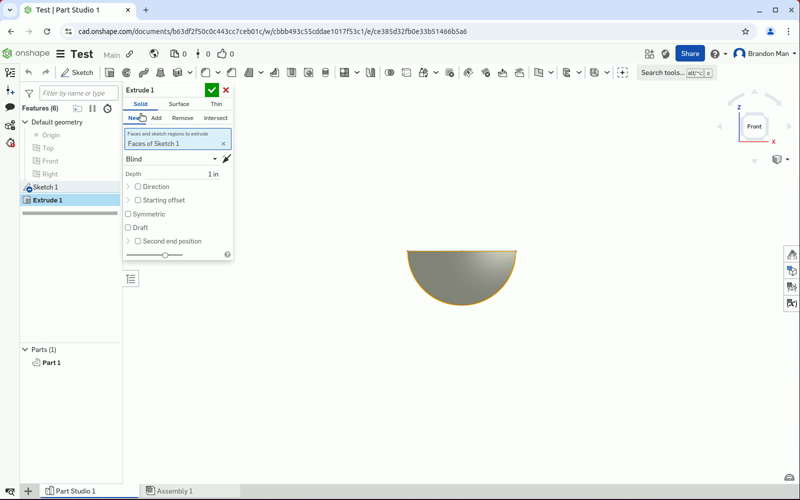
mouse_move(137, 120)
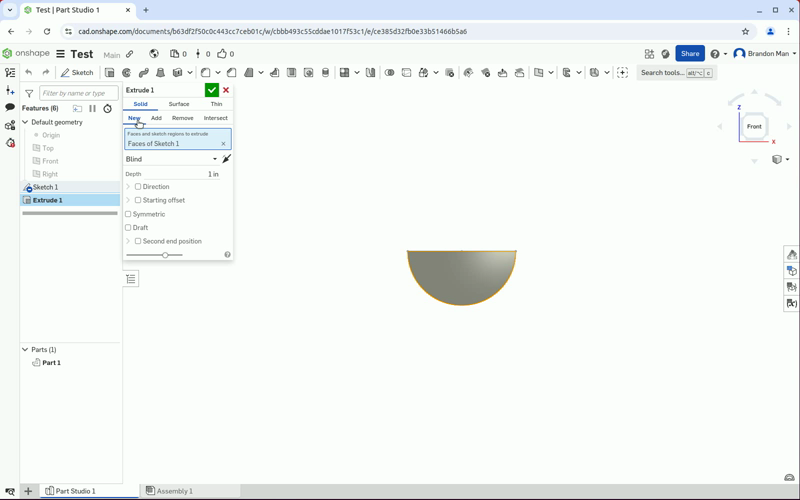
click(137, 120)
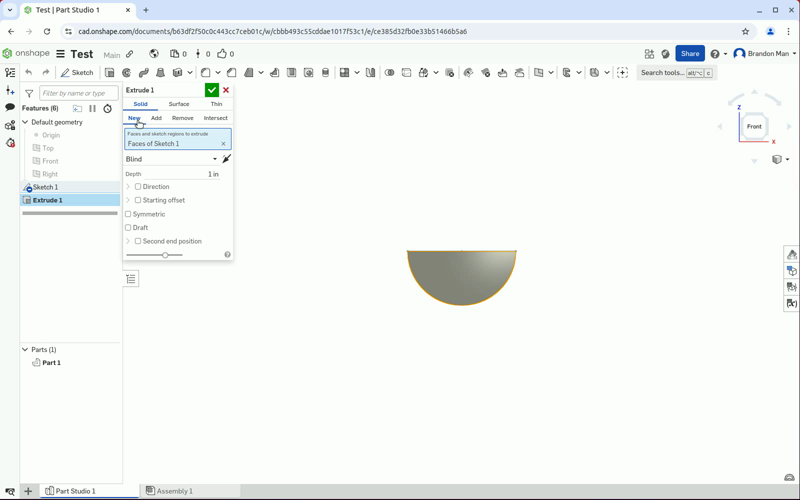
key(tab, 4)
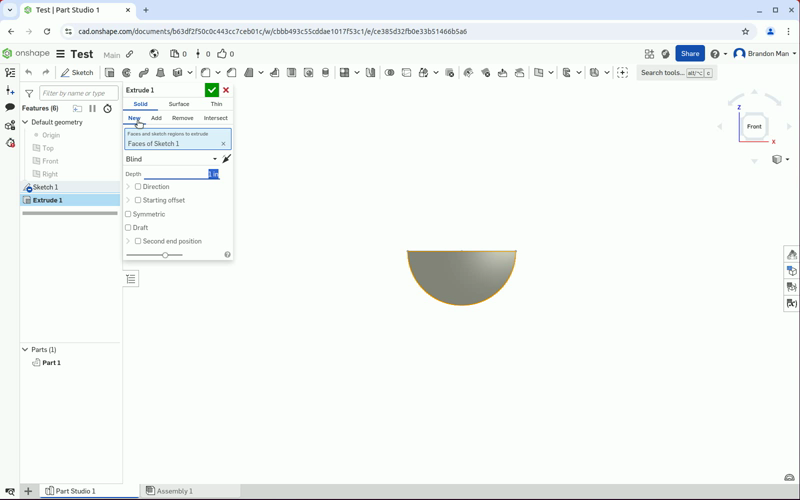
text(9.148)
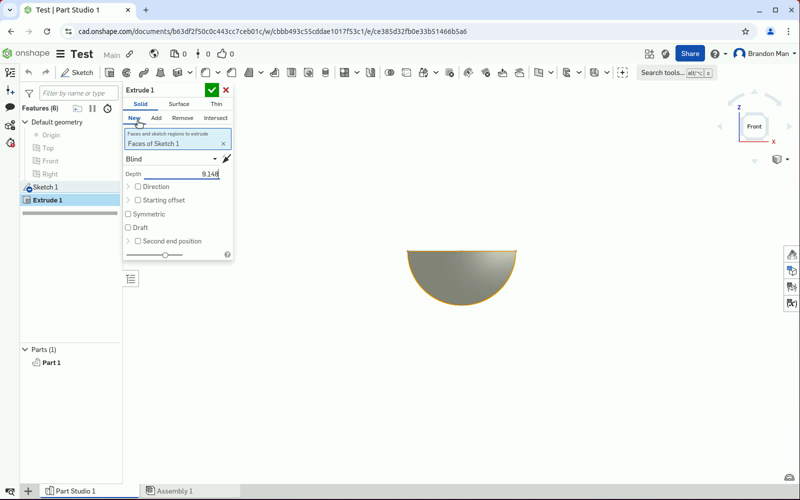
key(tab, 3)
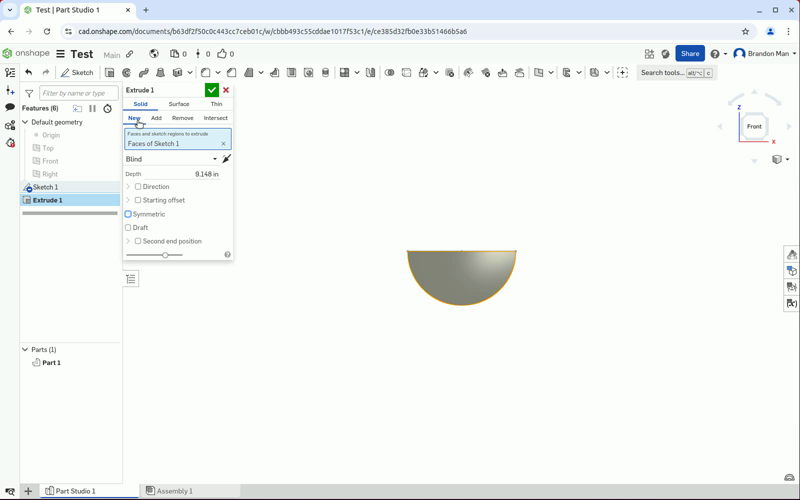
key(space)
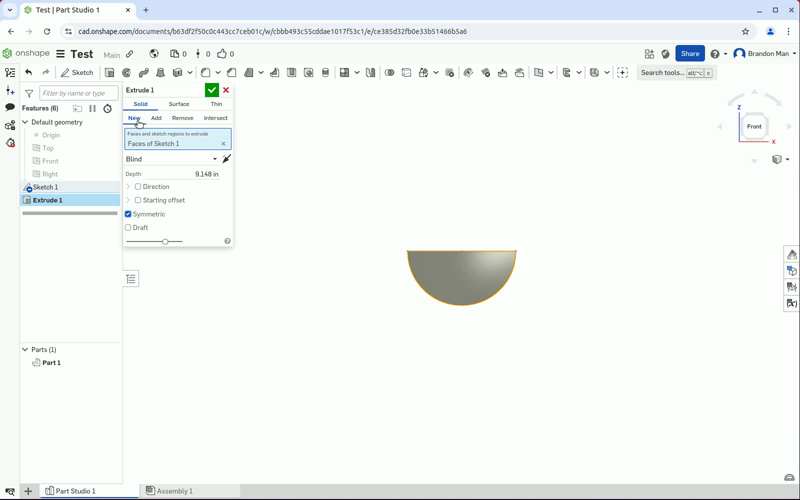
key(enter)
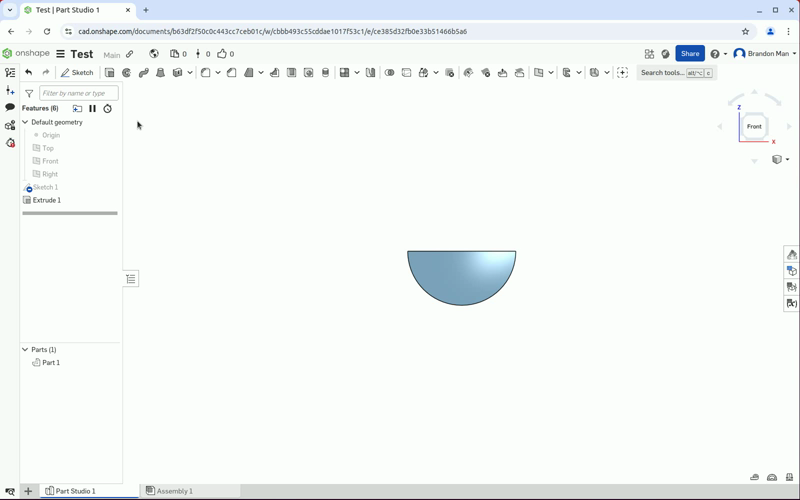
key(shift+h)
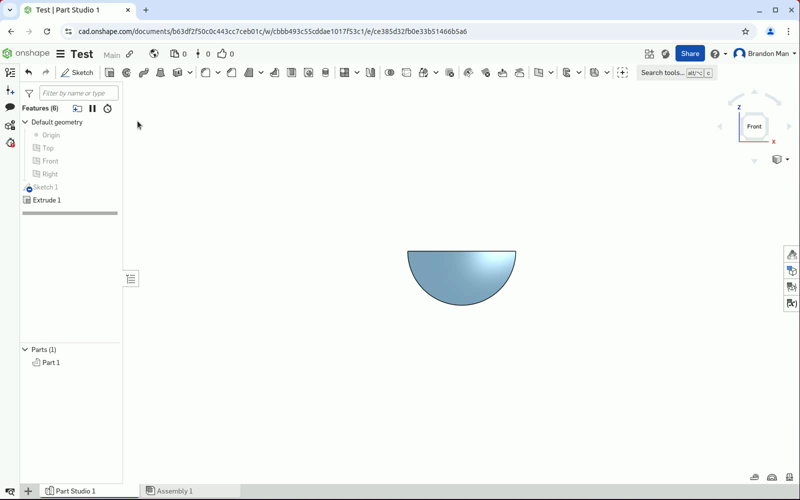
key(shift+h)
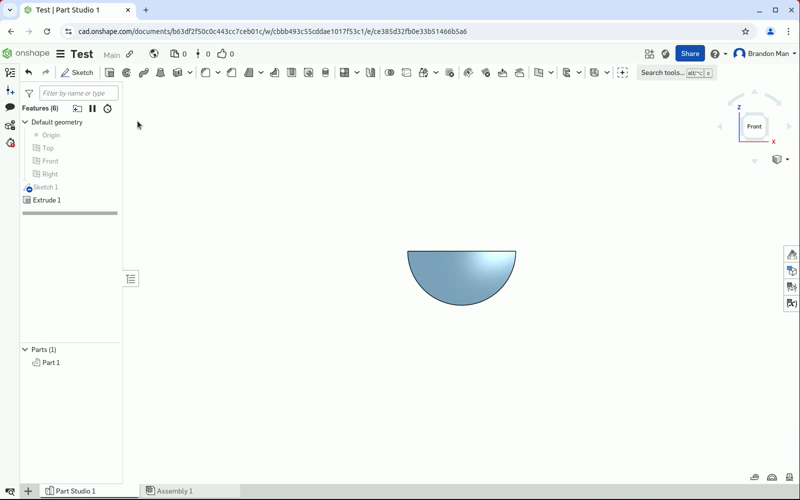
mouse_move(73, 189)
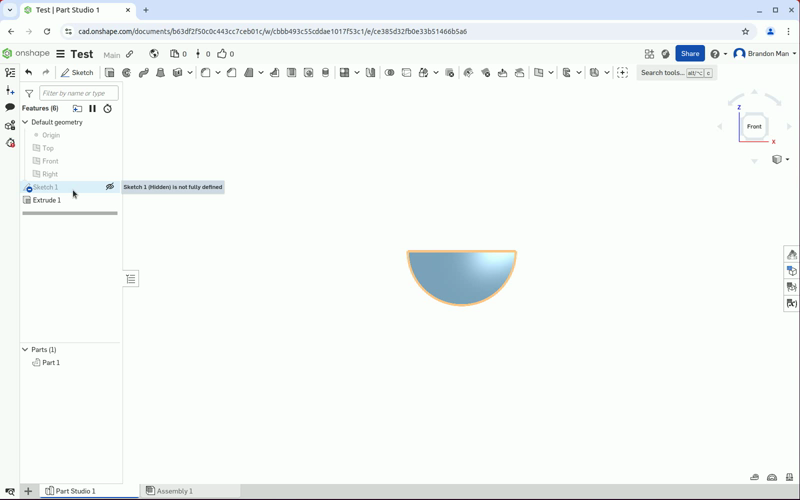
click(73, 189)
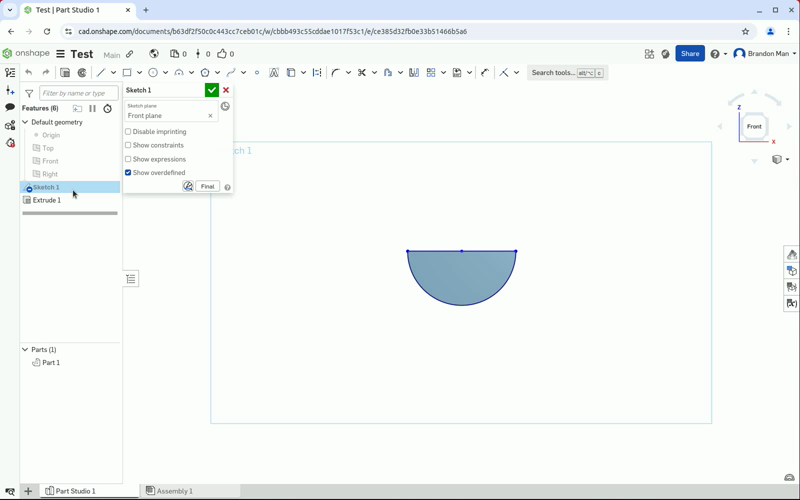
mouse_move(229, 92)
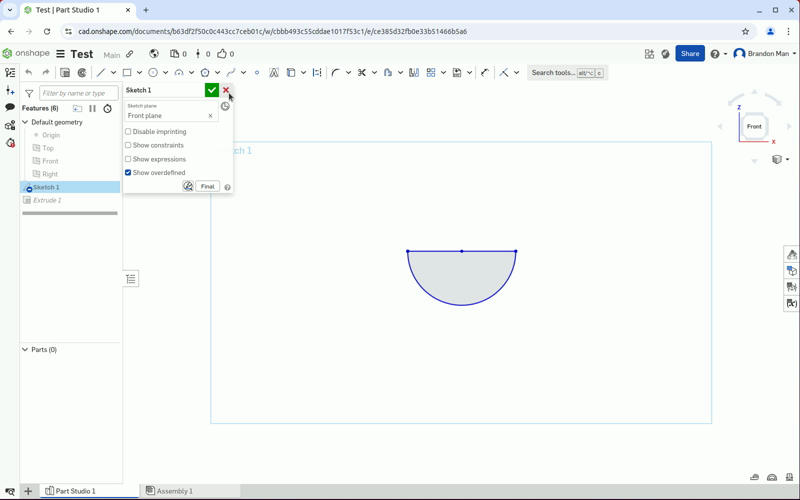
click(229, 92)
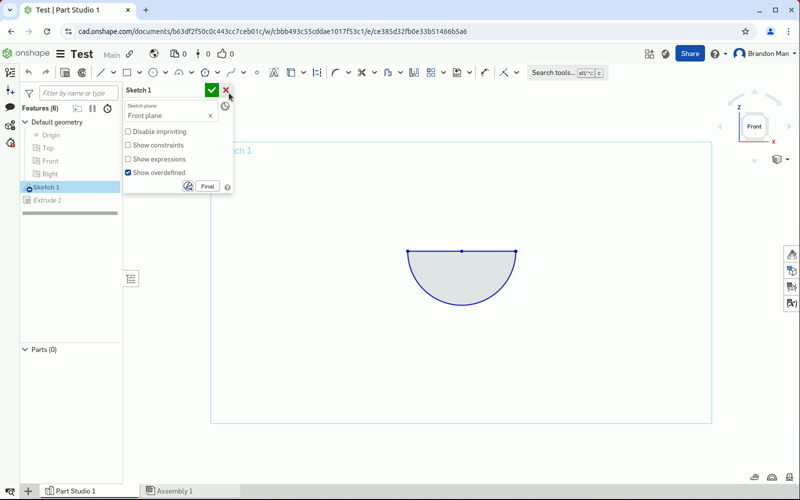
key(shift+s)
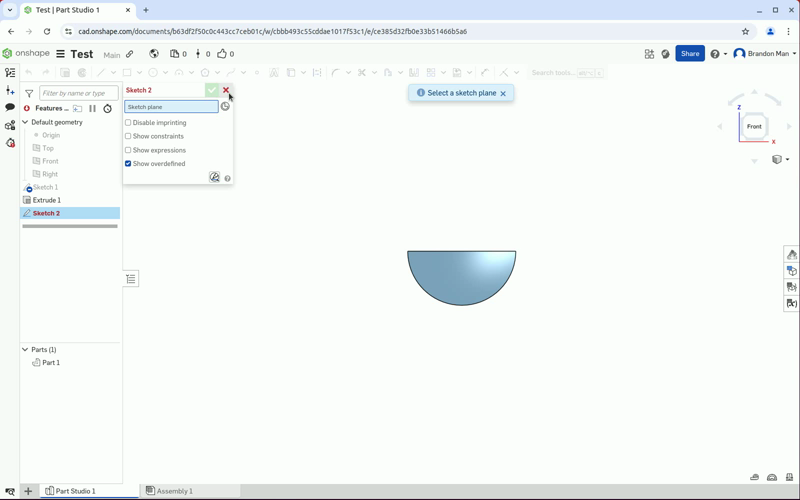
mouse_move(73, 163)
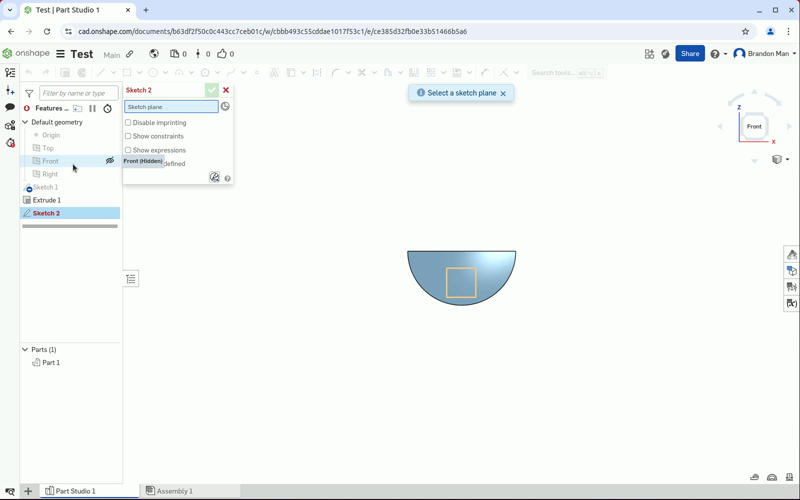
click(73, 163)
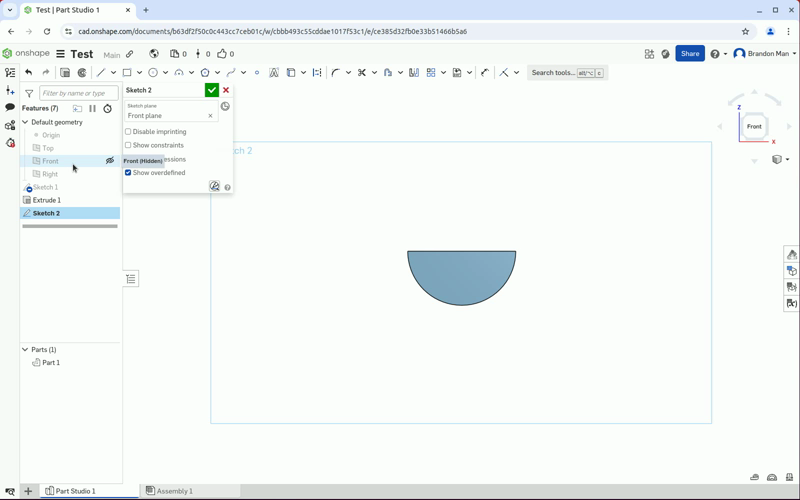
mouse_move(73, 352)
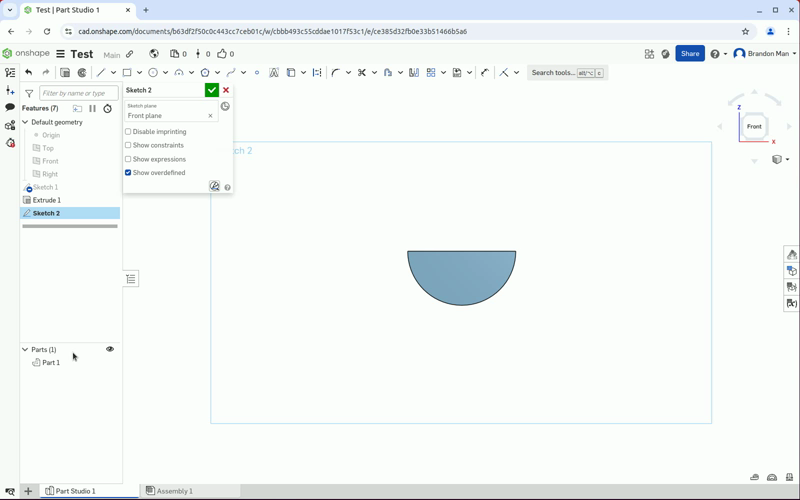
key(y)
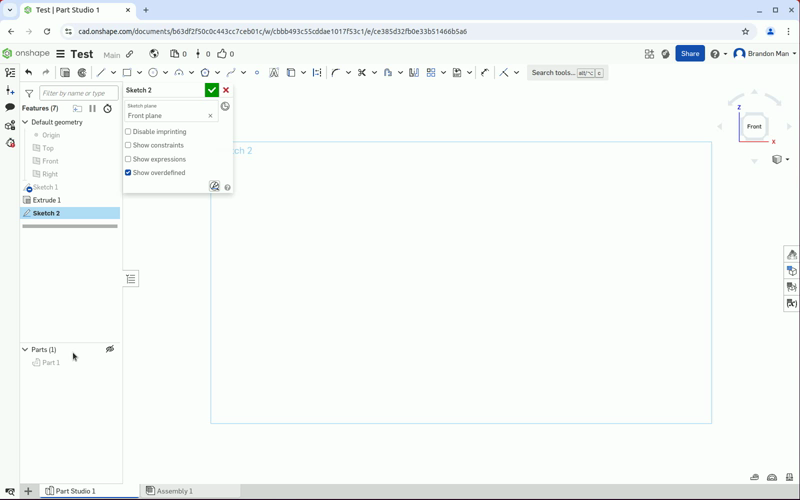
key(l)
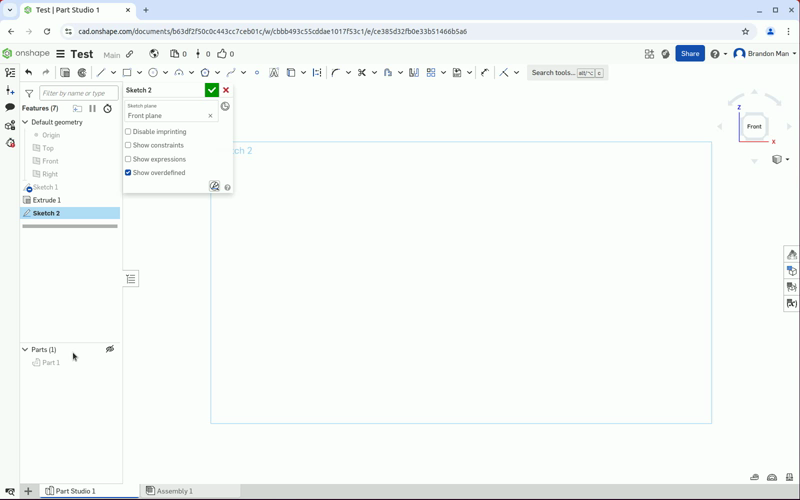
key_down(shift)
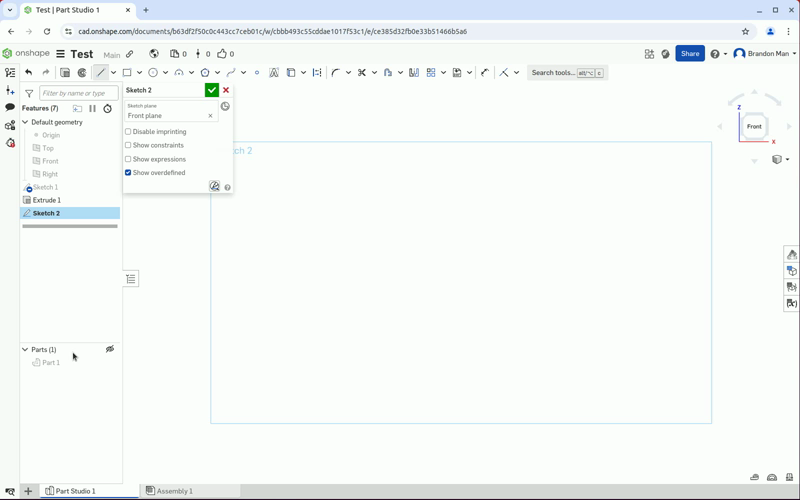
mouse_move(407, 322)
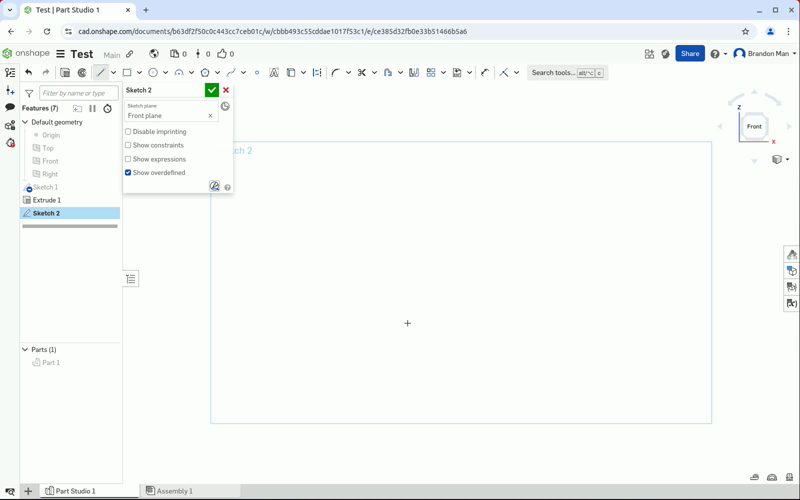
click(407, 322)
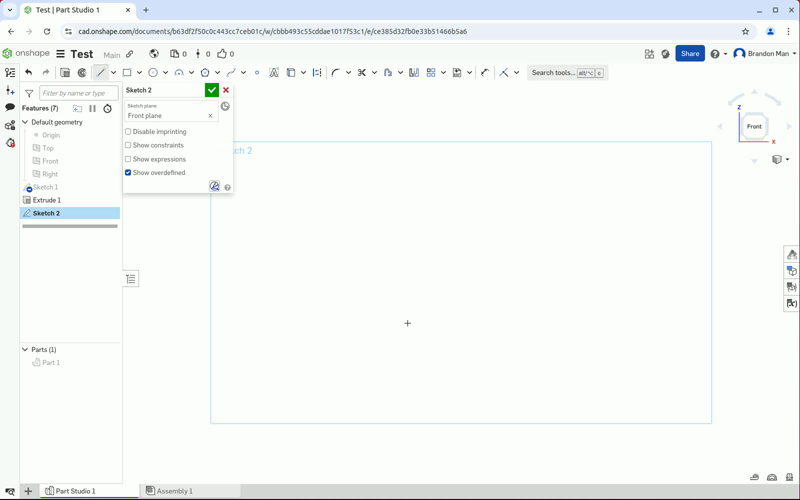
key_up(shift)
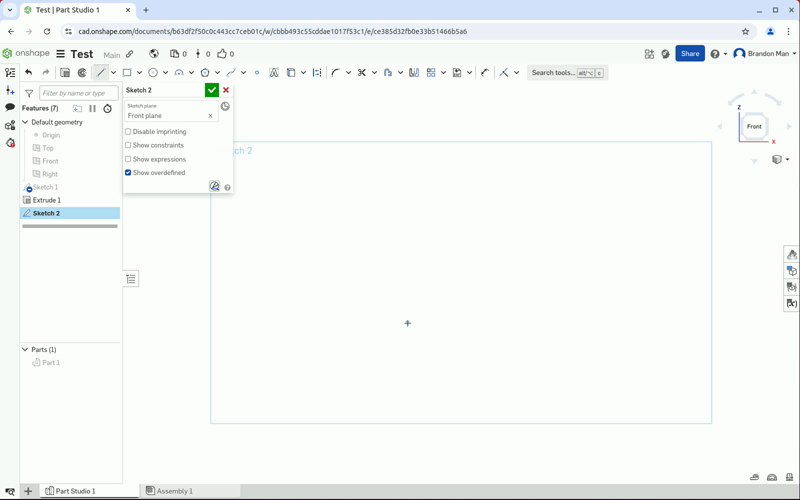
key_down(shift)
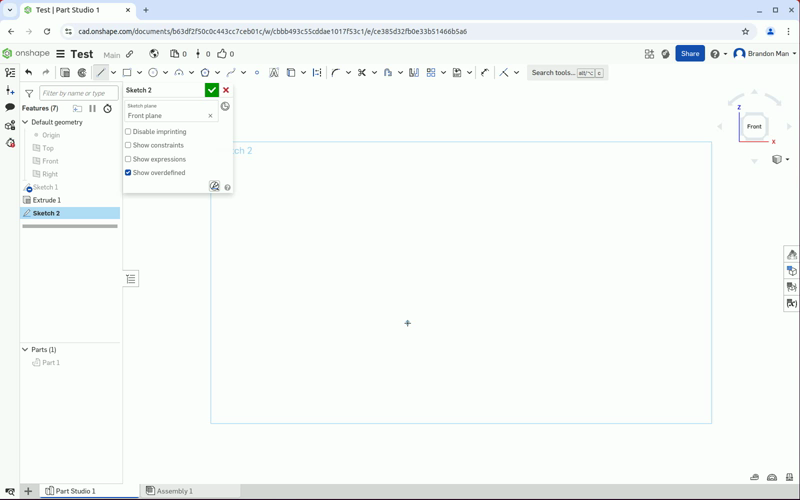
mouse_move(437, 322)
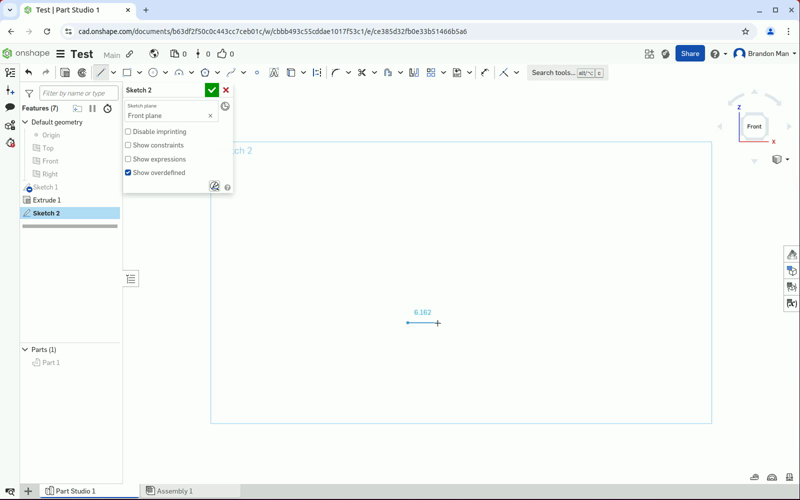
mouse_move(439, 322)
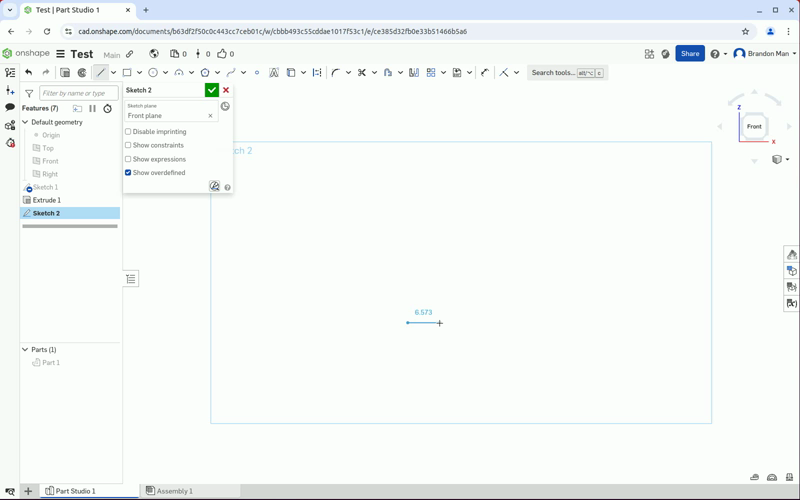
click(439, 322)
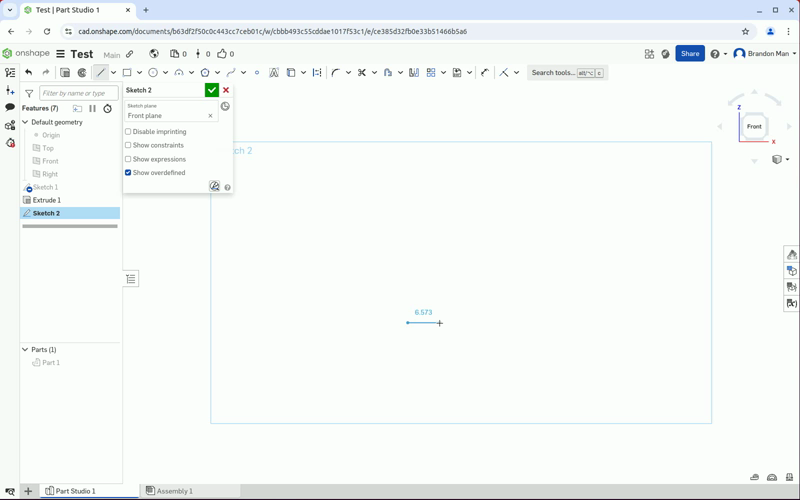
key_up(shift)
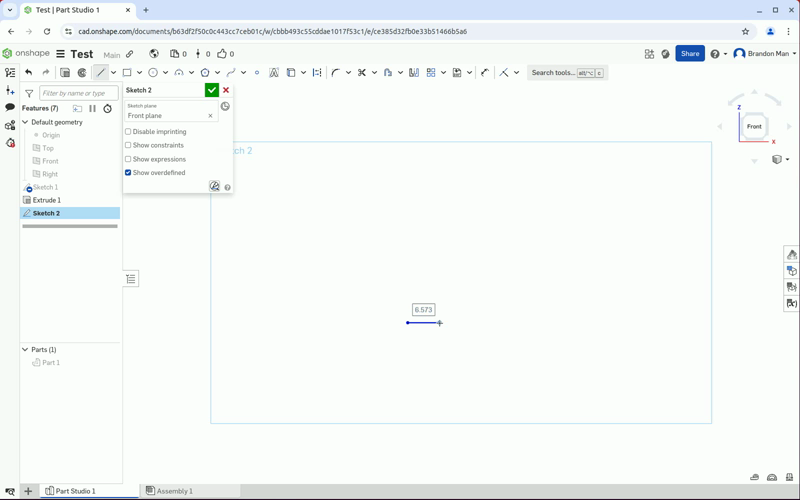
key_down(shift)
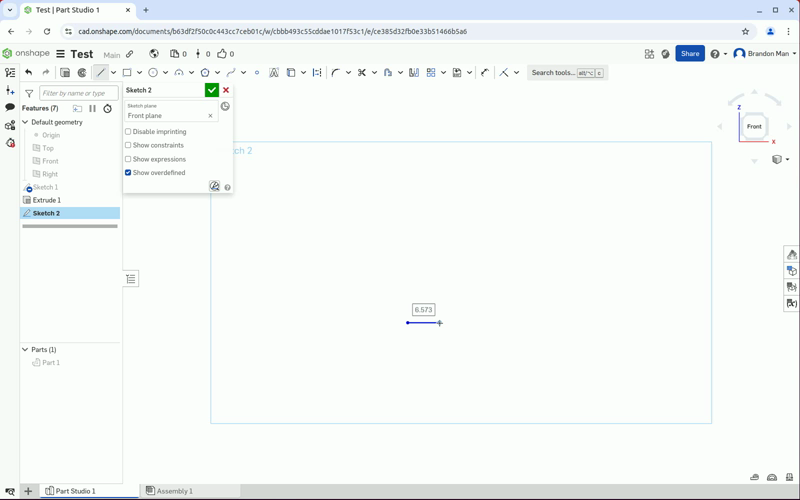
mouse_move(469, 322)
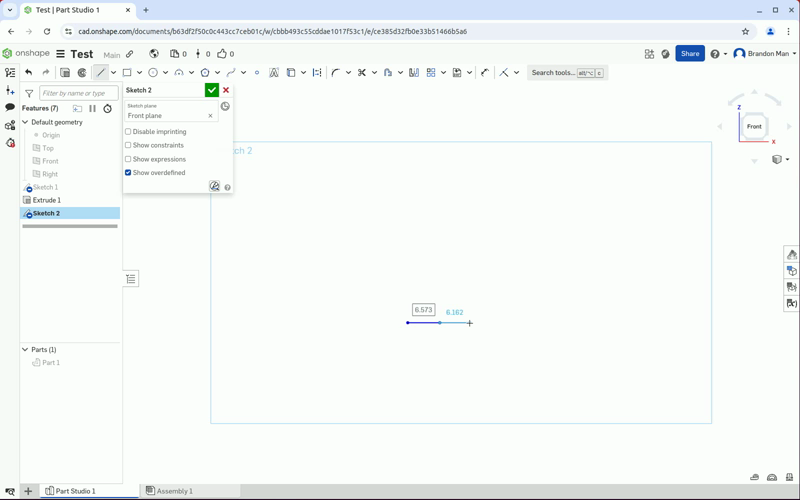
mouse_move(484, 322)
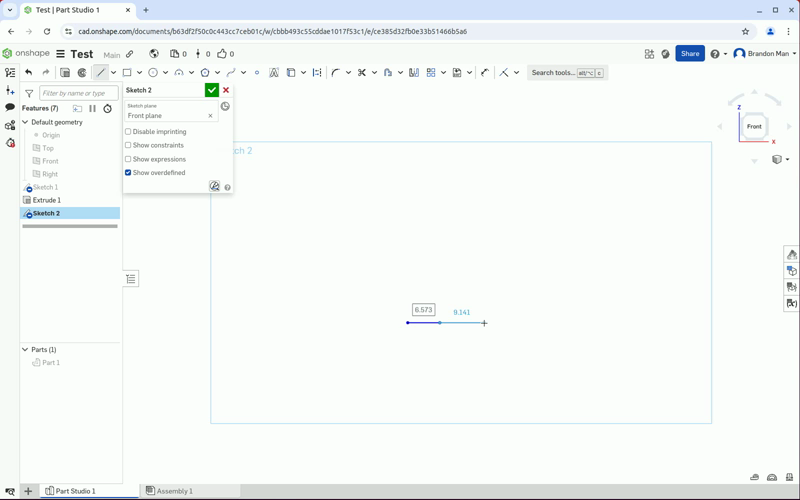
click(484, 322)
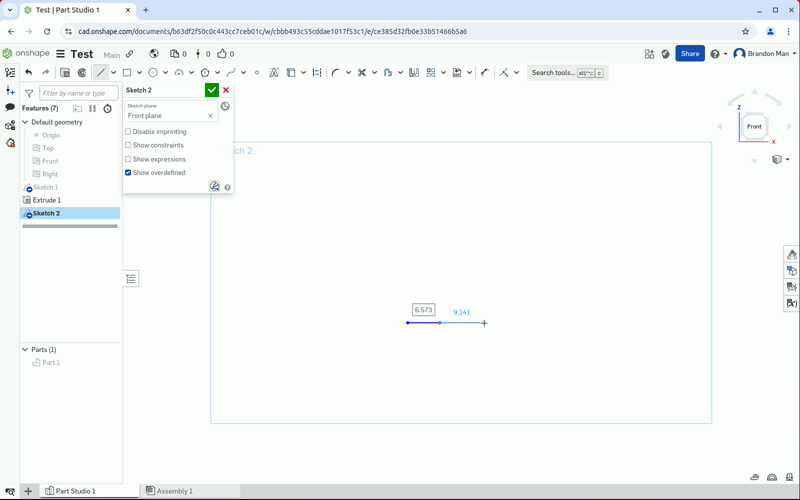
key_up(shift)
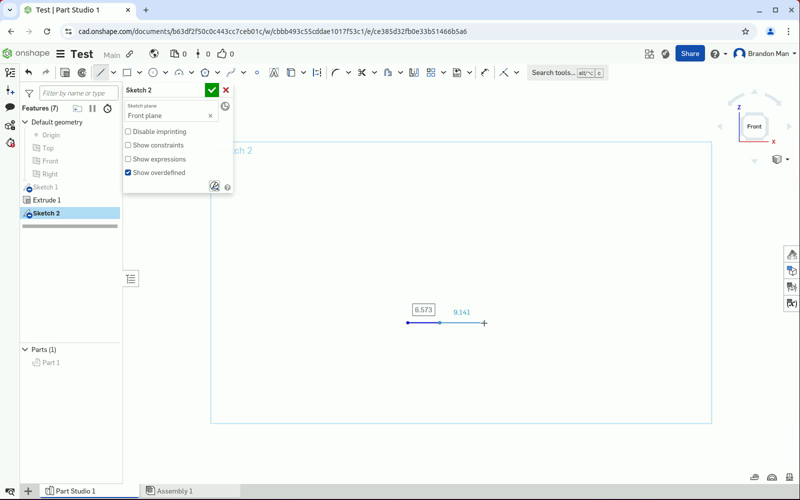
key_down(shift)
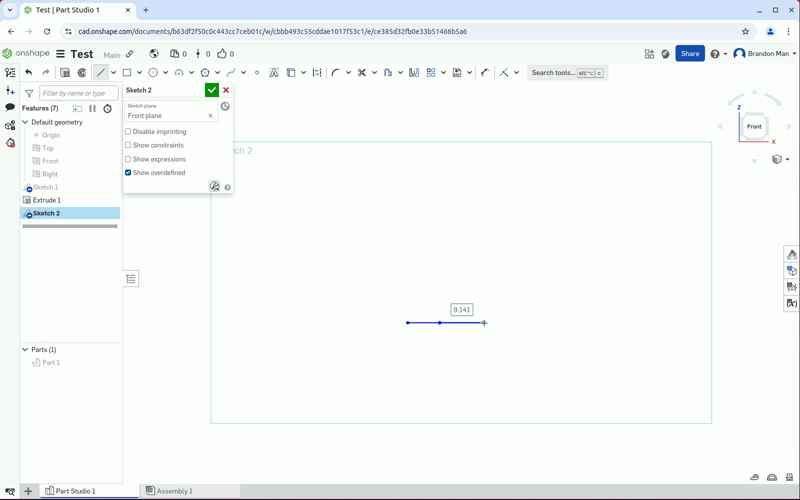
mouse_move(514, 322)
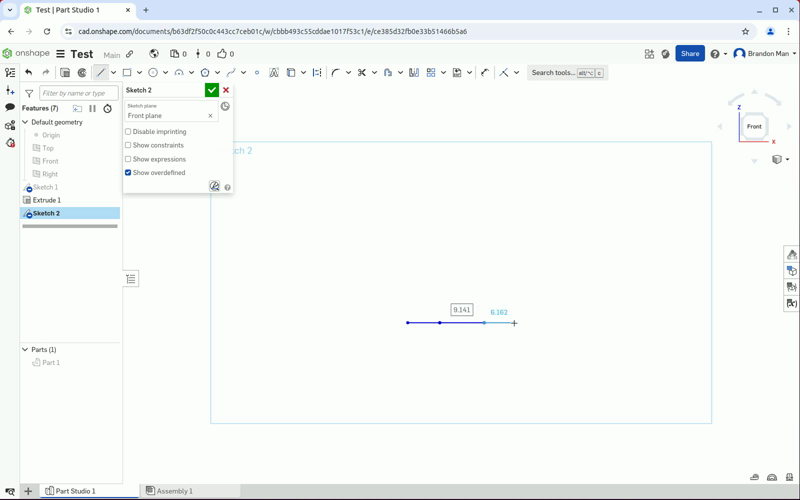
mouse_move(515, 322)
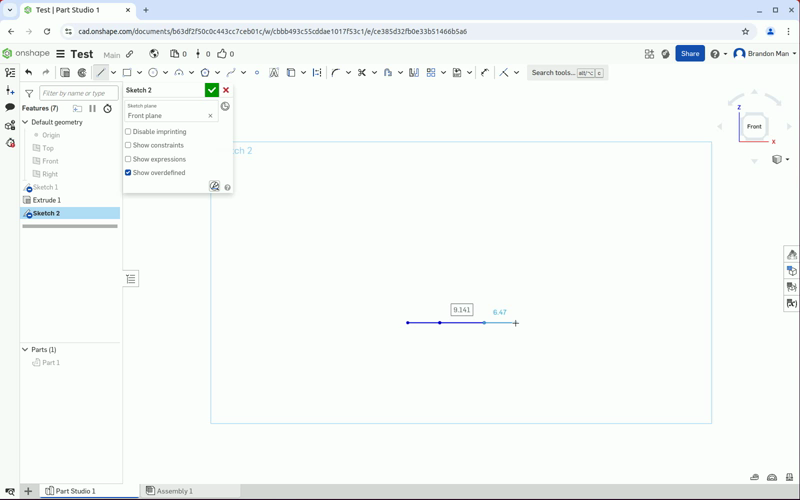
click(515, 322)
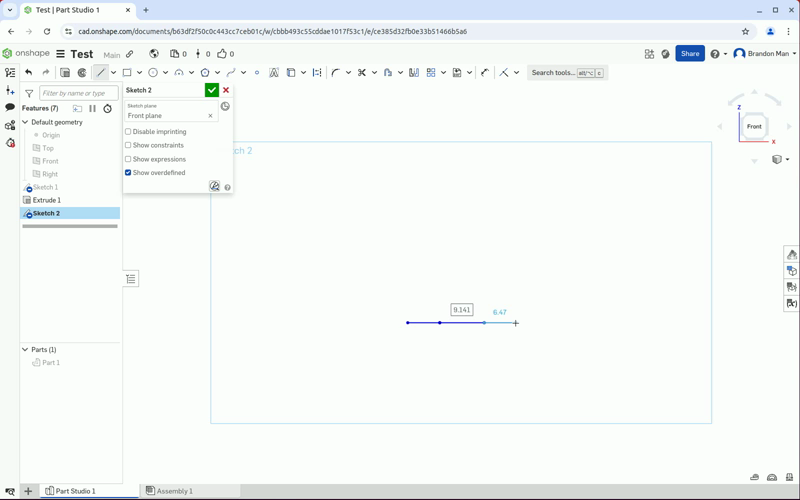
key_up(shift)
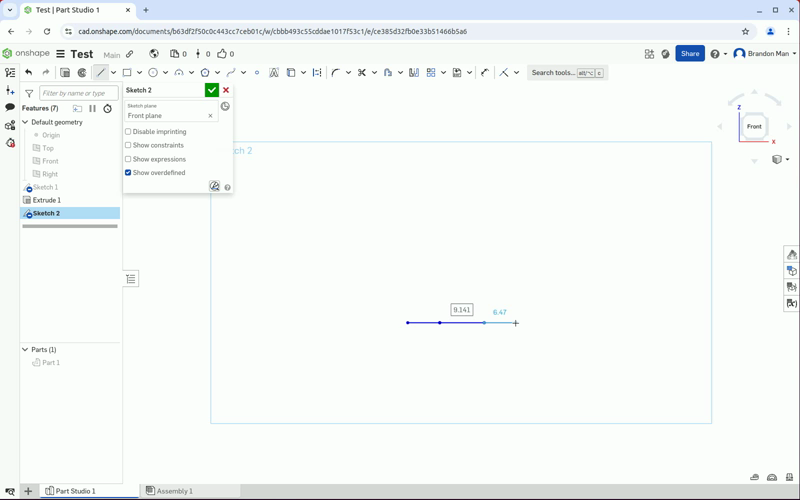
key_down(shift)
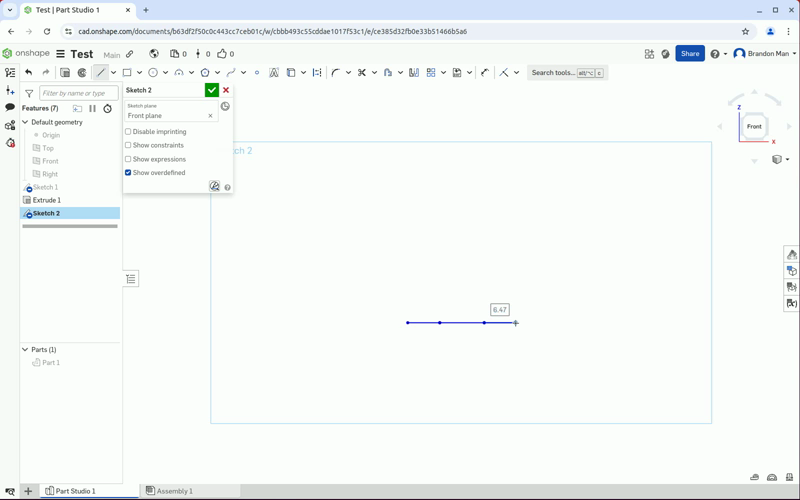
mouse_move(515, 251)
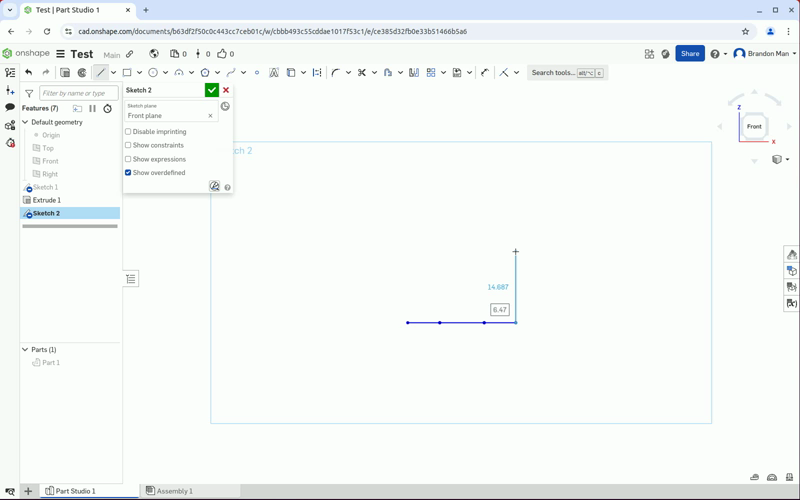
click(515, 251)
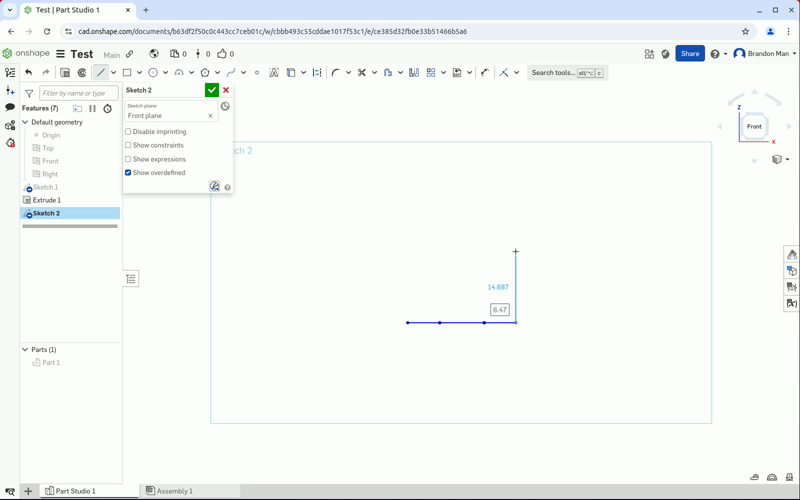
key_up(shift)
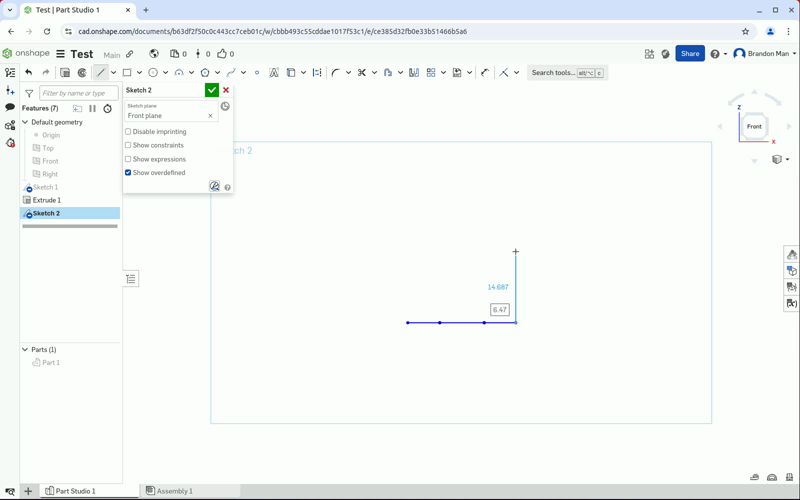
key_down(shift)
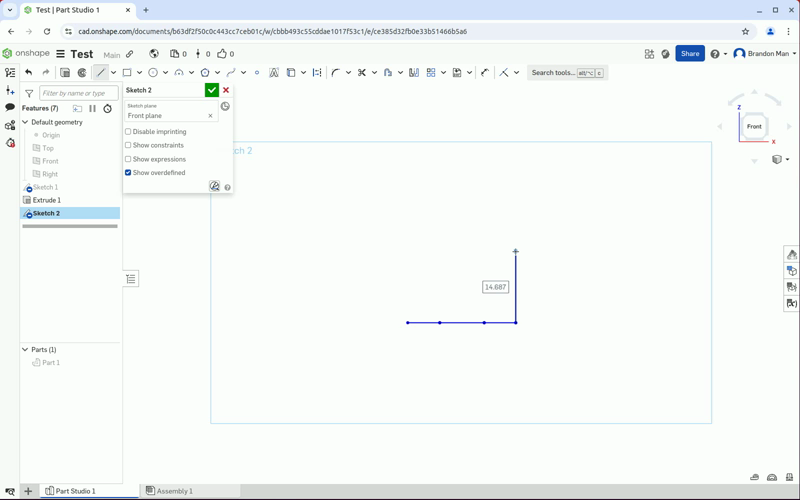
mouse_move(407, 251)
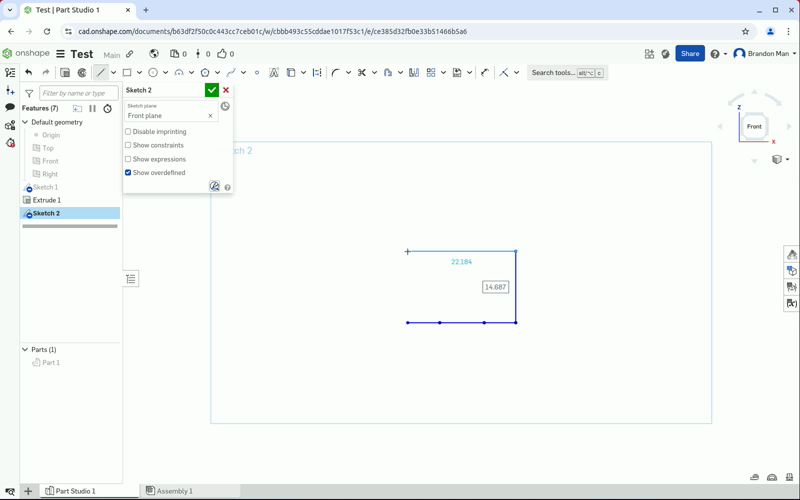
click(407, 251)
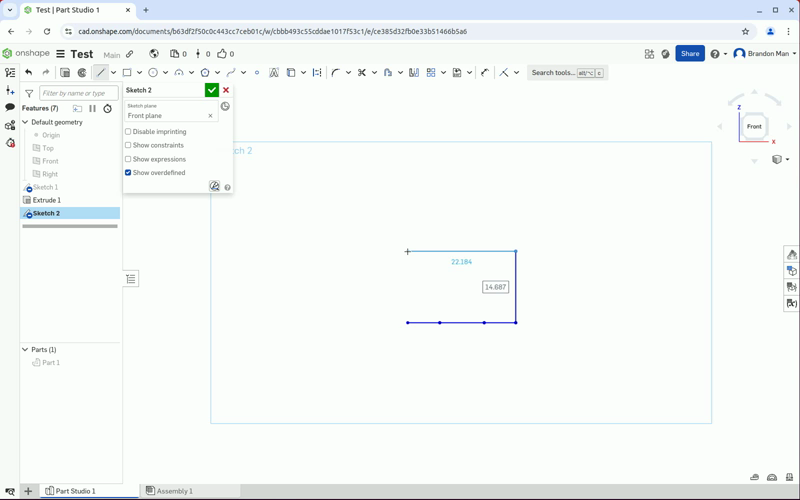
key_up(shift)
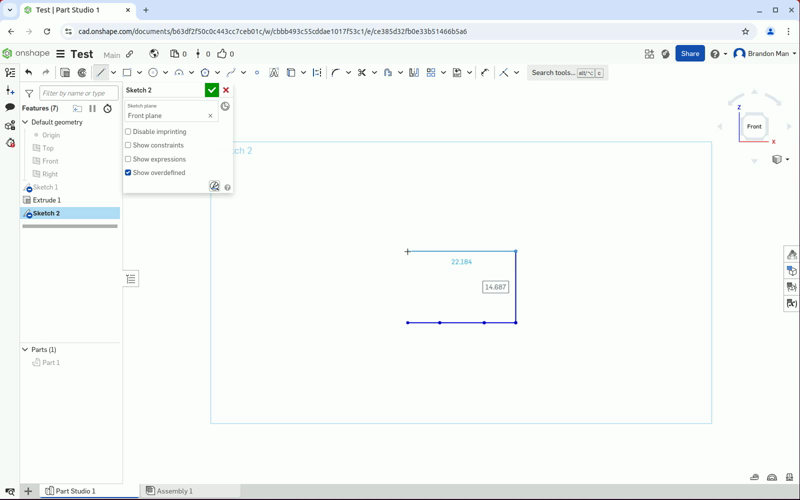
key_down(shift)
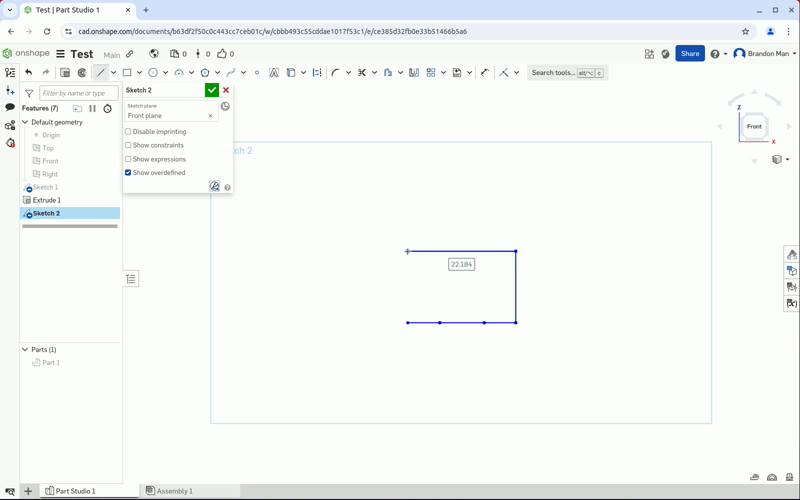
mouse_move(407, 322)
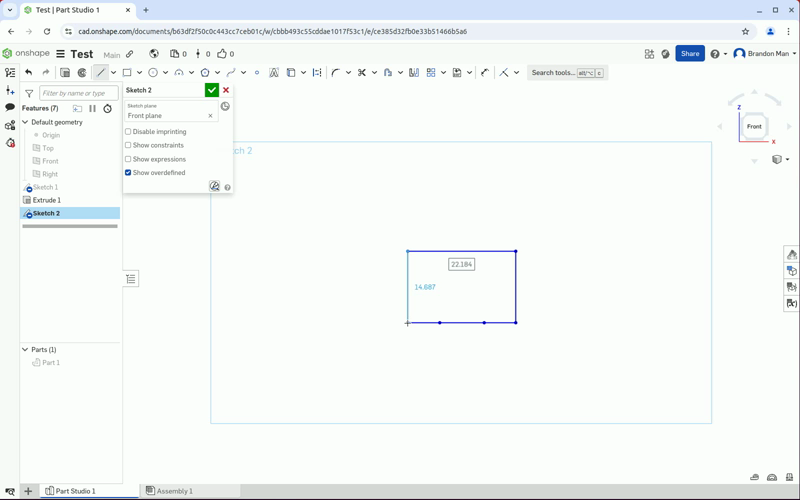
key_up(shift)
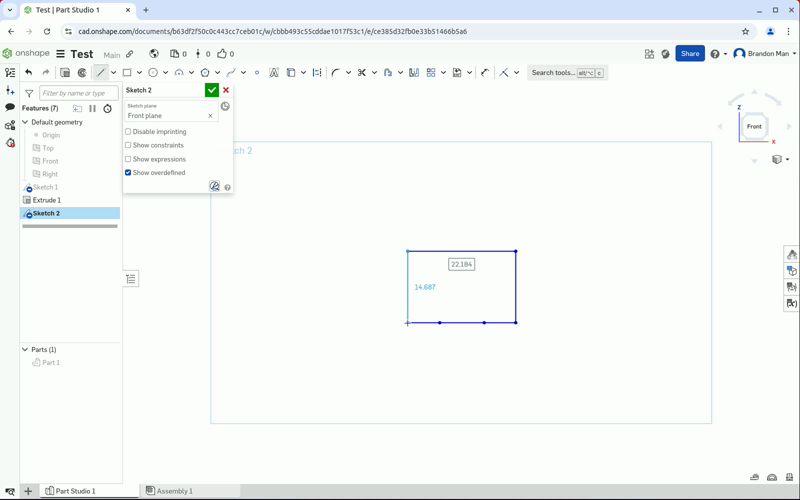
click(407, 322)
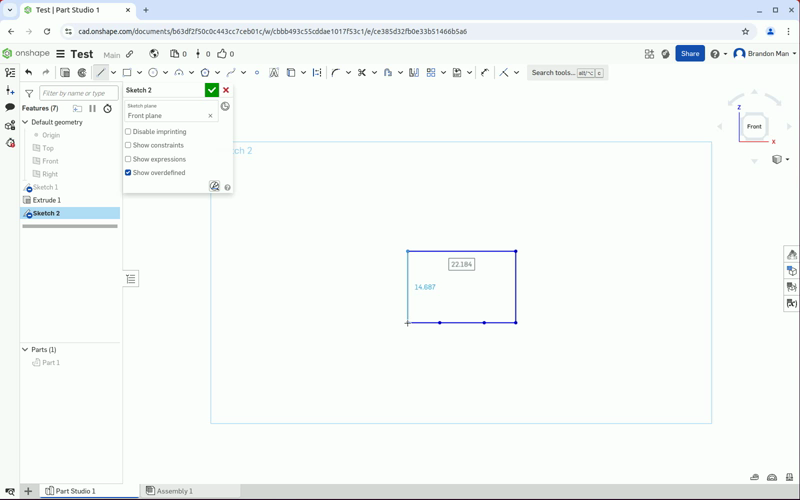
key(esc)
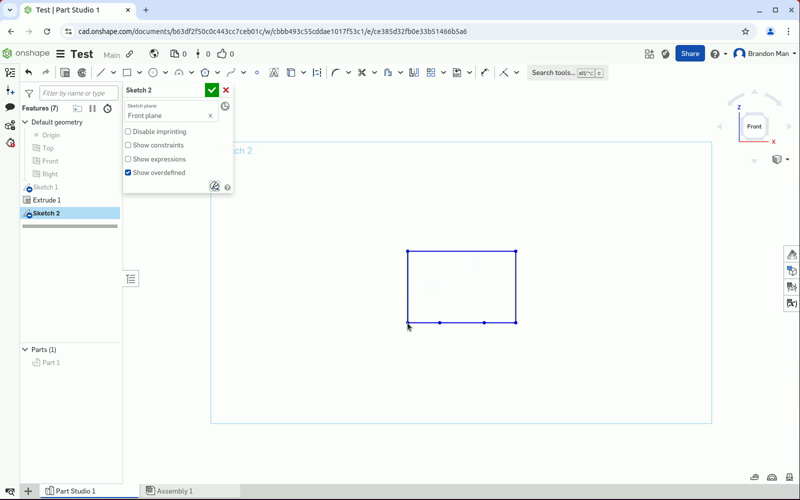
mouse_move(452, 295)
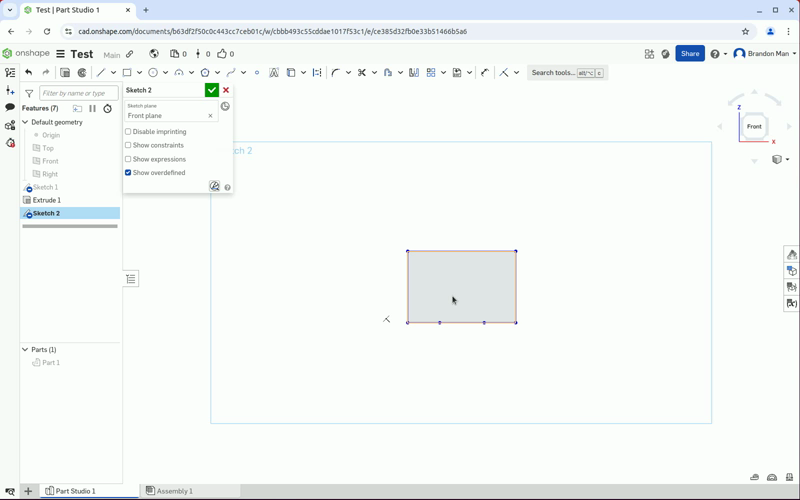
click(452, 295)
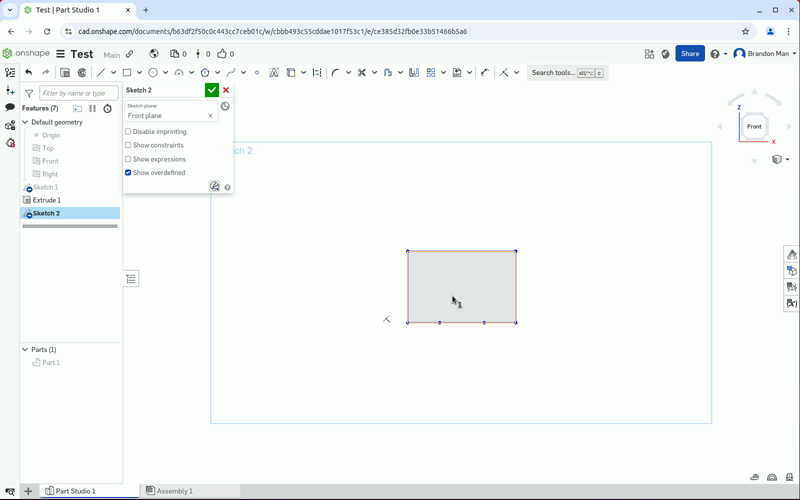
mouse_move(73, 352)
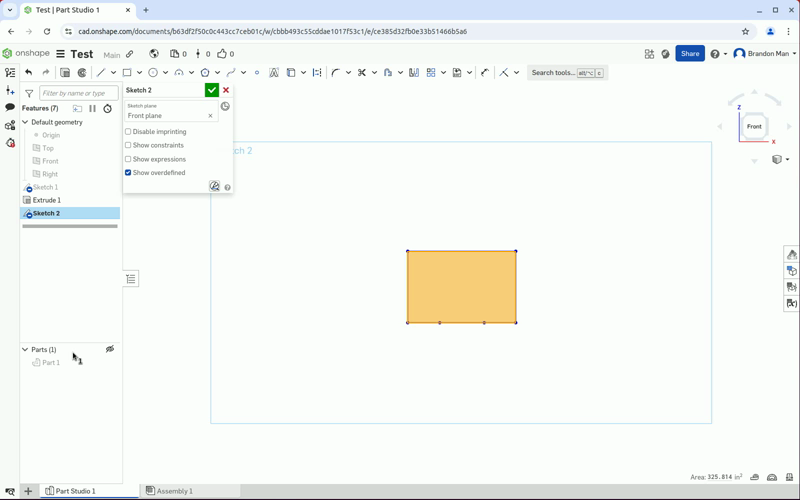
key(shift+y)
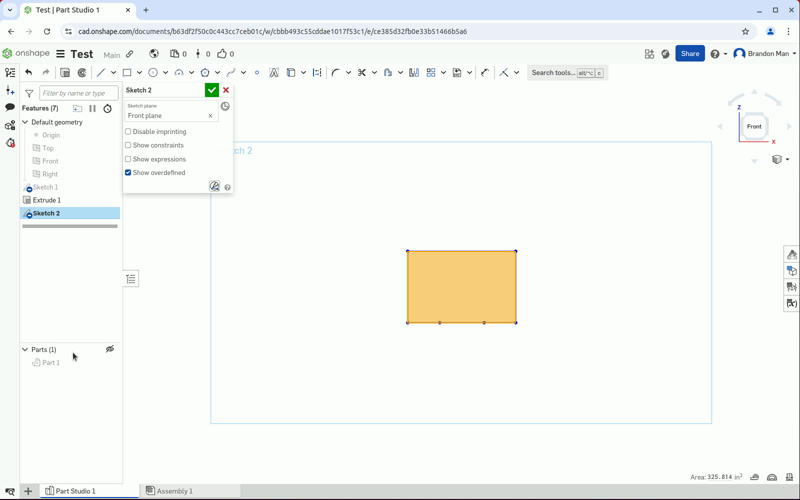
key(shift+e)
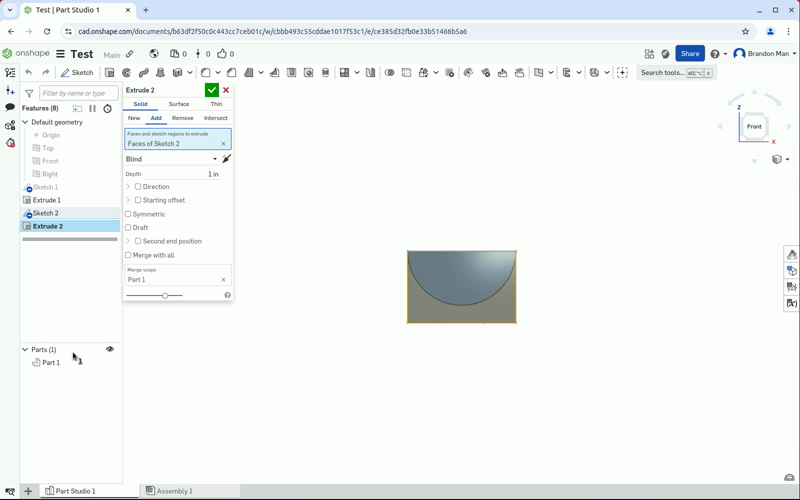
mouse_move(143, 106)
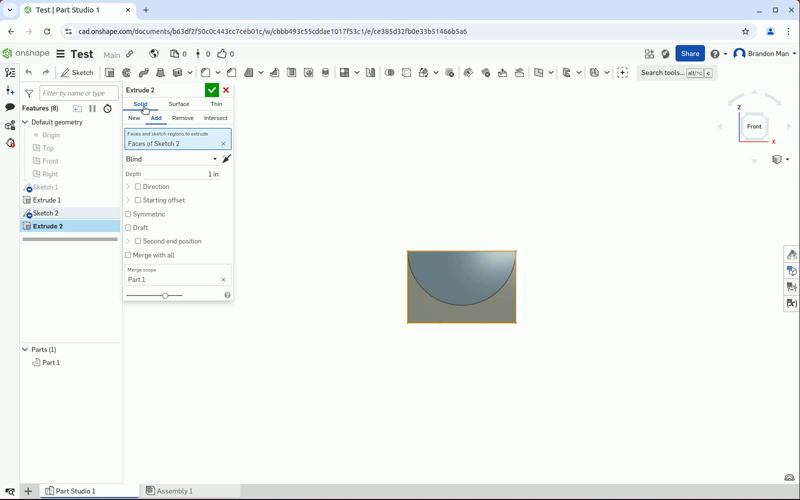
click(143, 106)
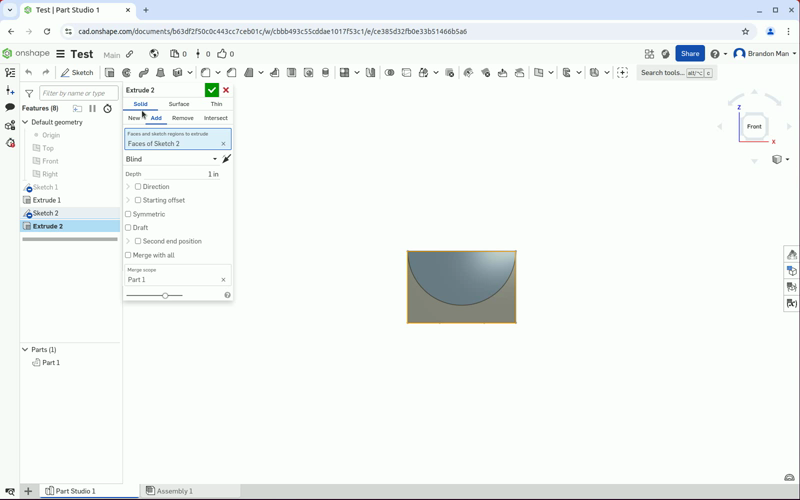
mouse_move(137, 120)
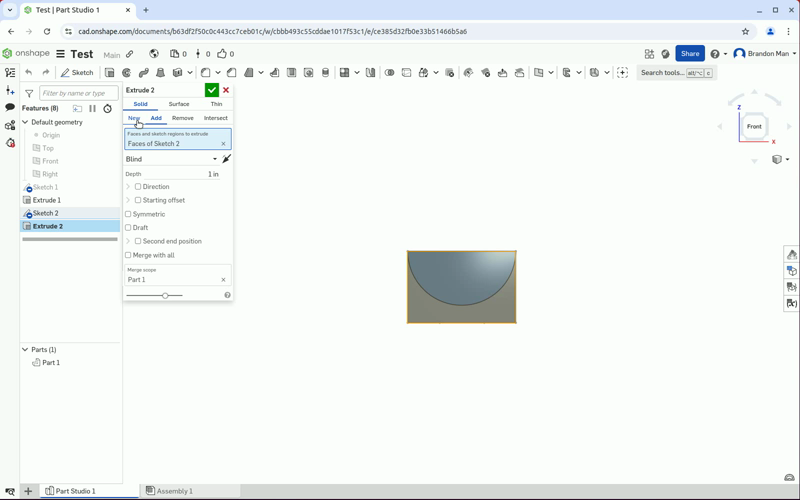
click(137, 120)
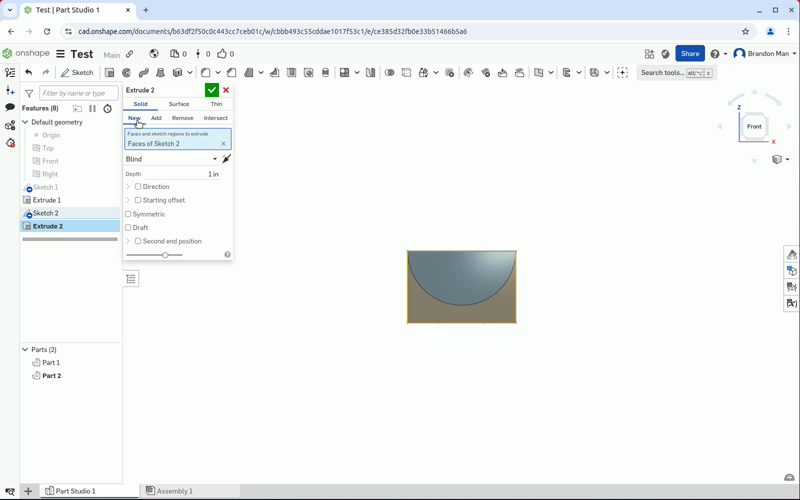
key(tab, 4)
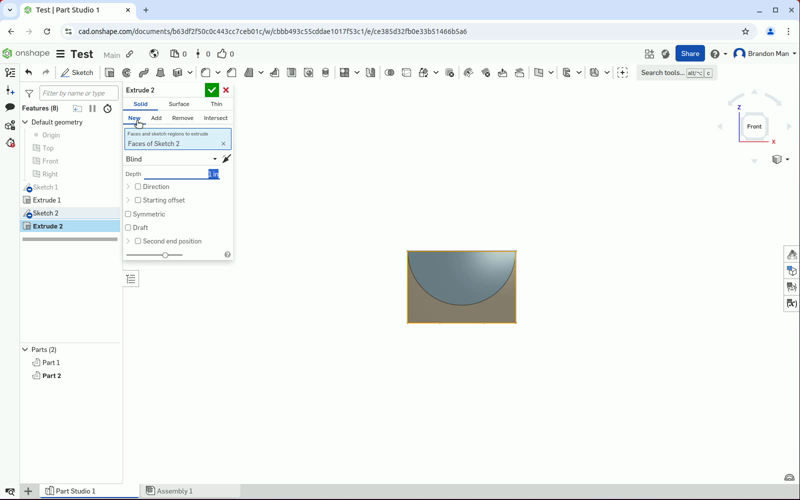
text(9.148)
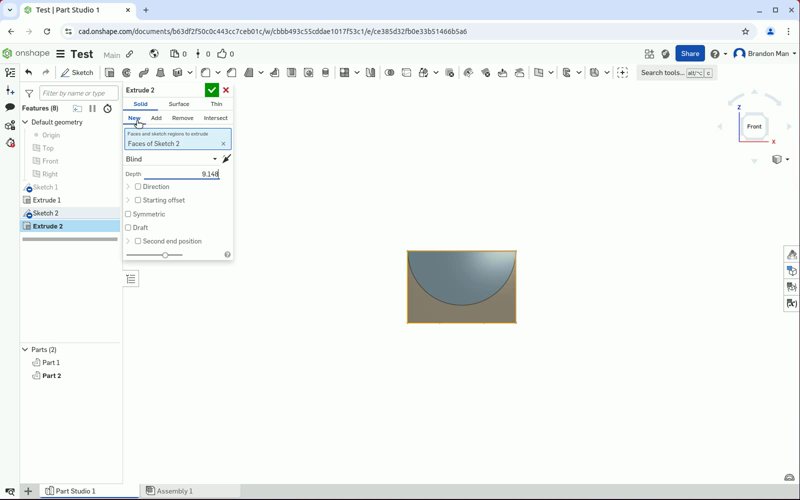
key(tab, 3)
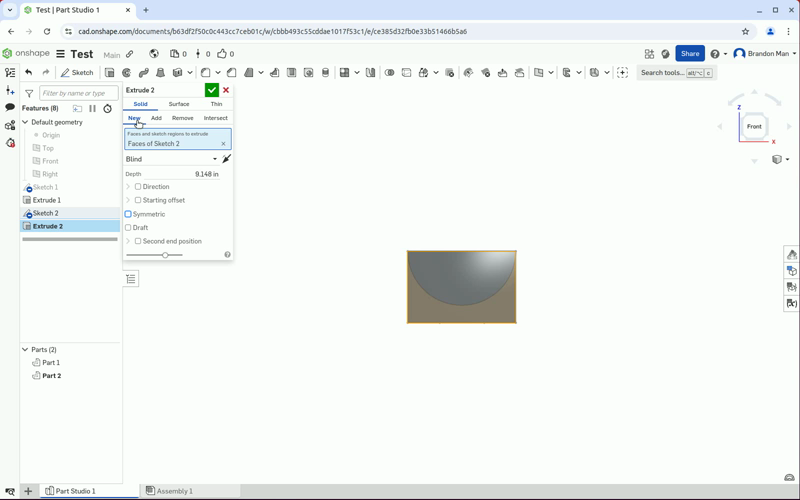
key(space)
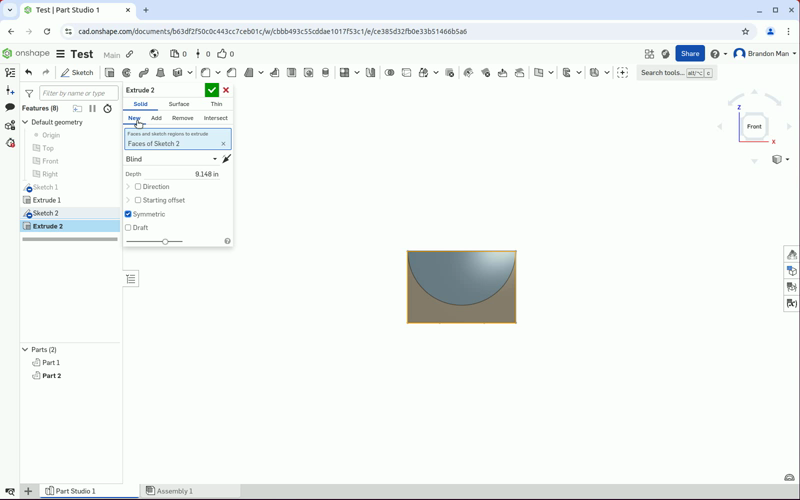
key(enter)
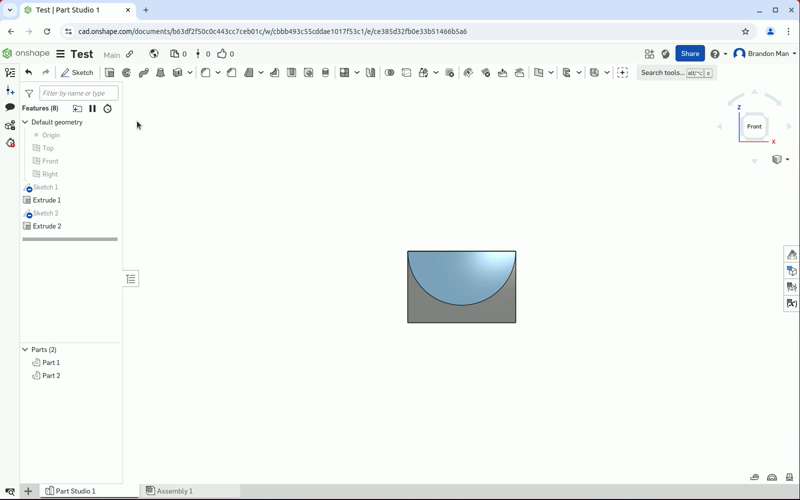
key(shift+h)
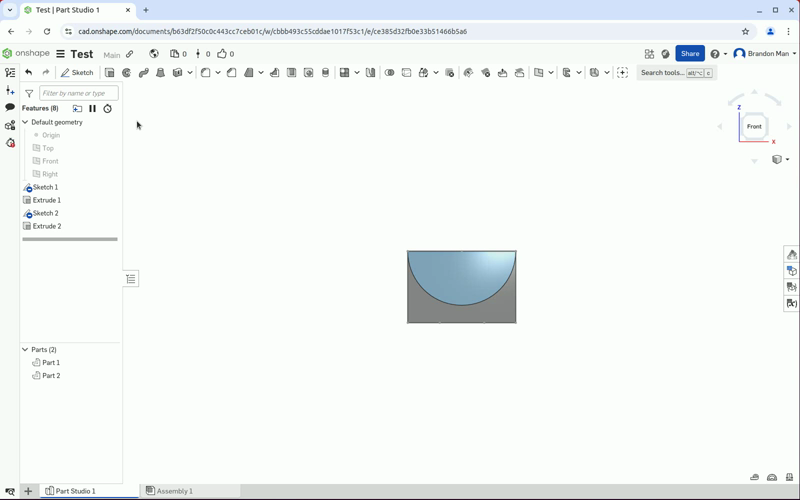
key(shift+h)
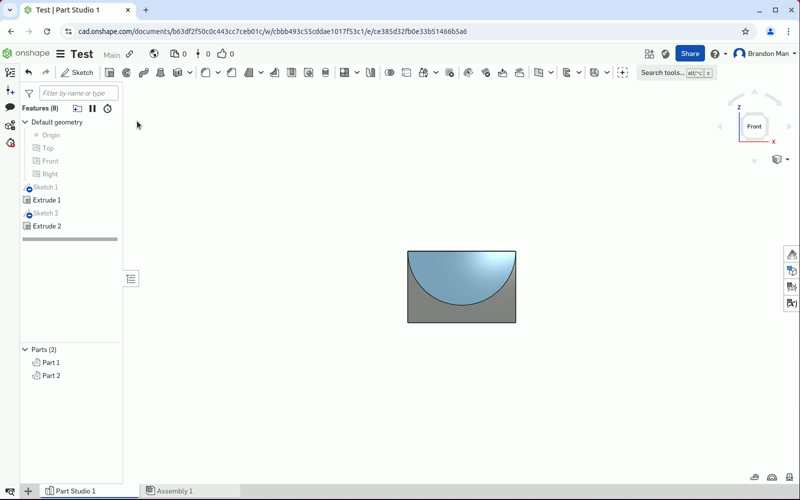
mouse_move(73, 189)
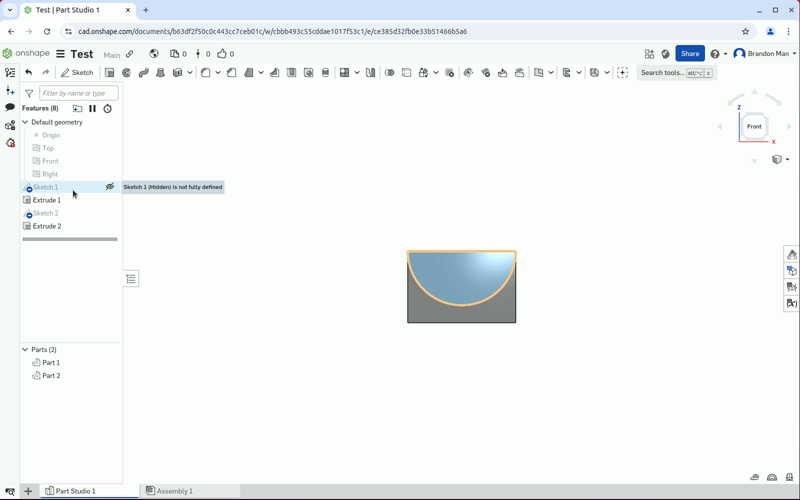
click(73, 189)
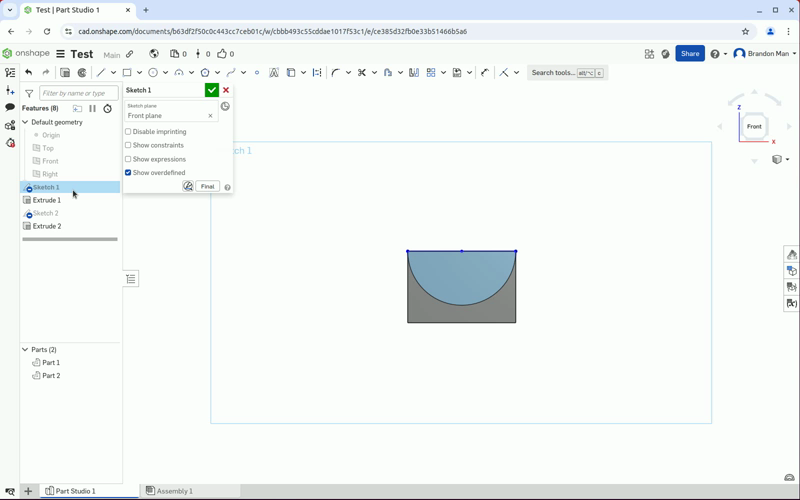
mouse_move(229, 92)
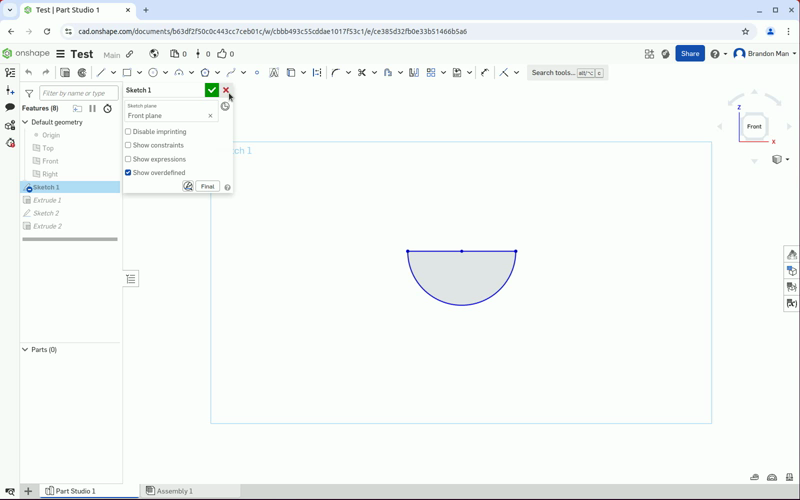
click(229, 92)
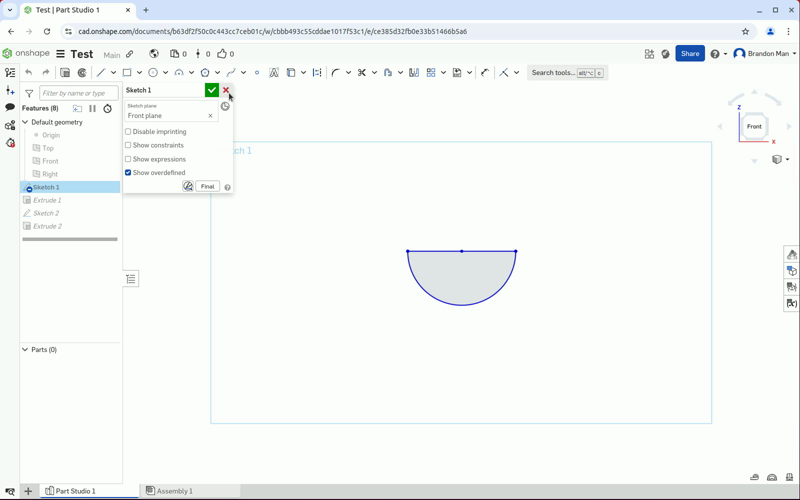
key(shift+s)
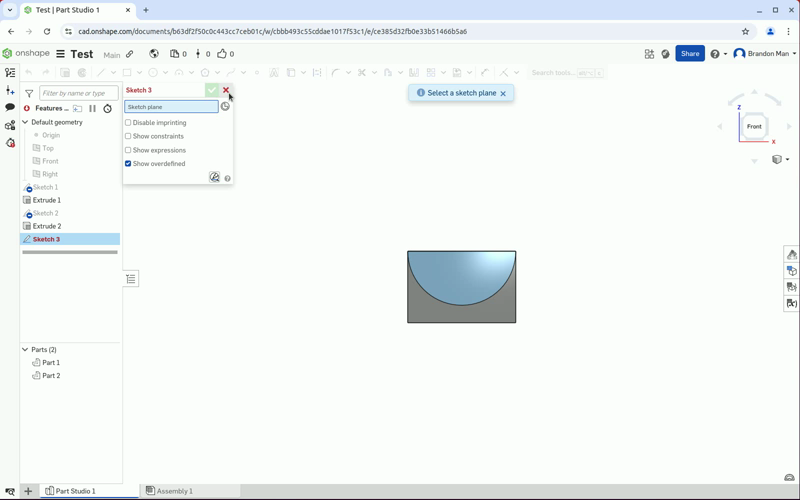
mouse_move(73, 163)
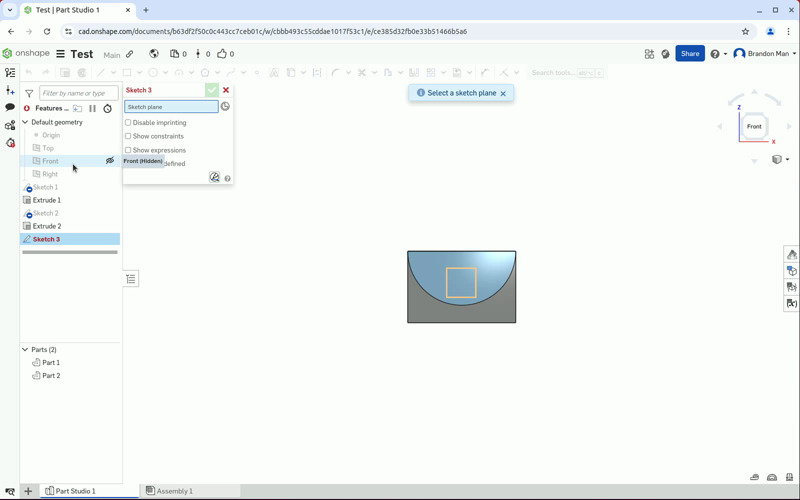
click(73, 163)
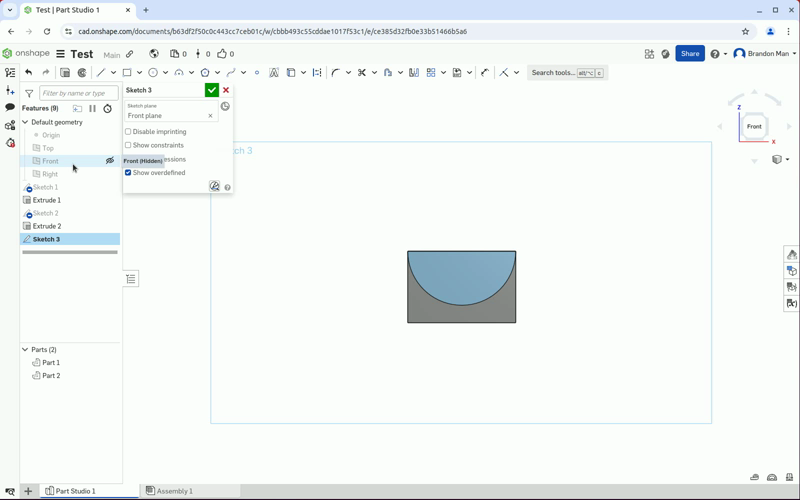
mouse_move(73, 352)
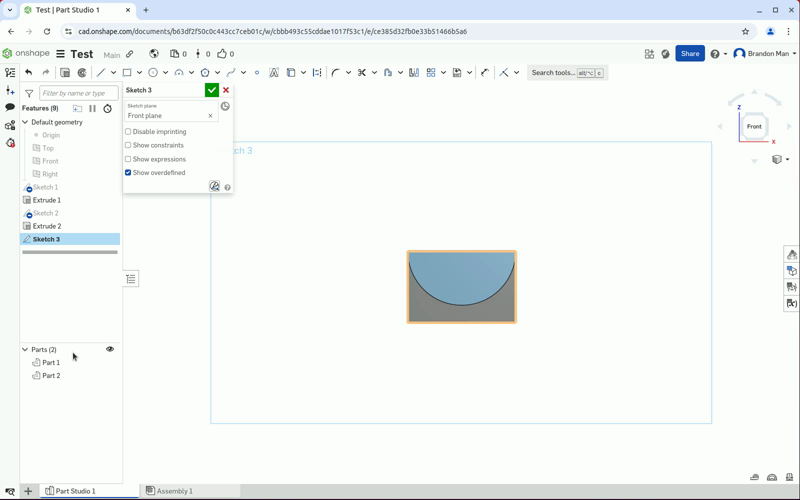
key(y)
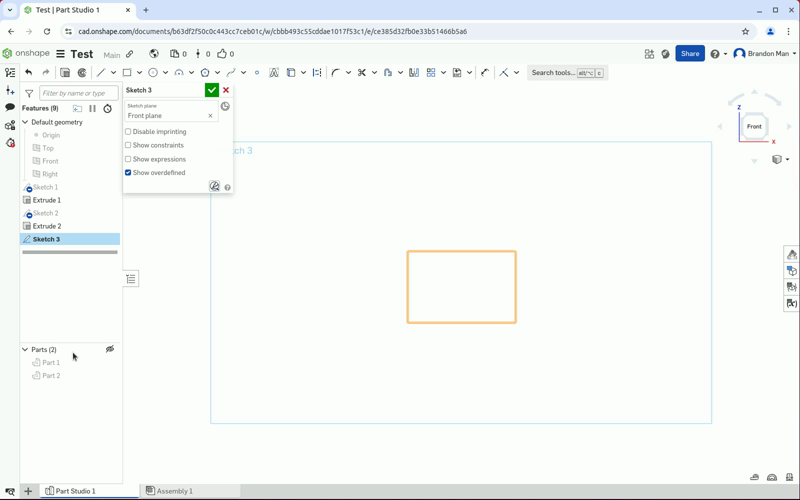
key(l)
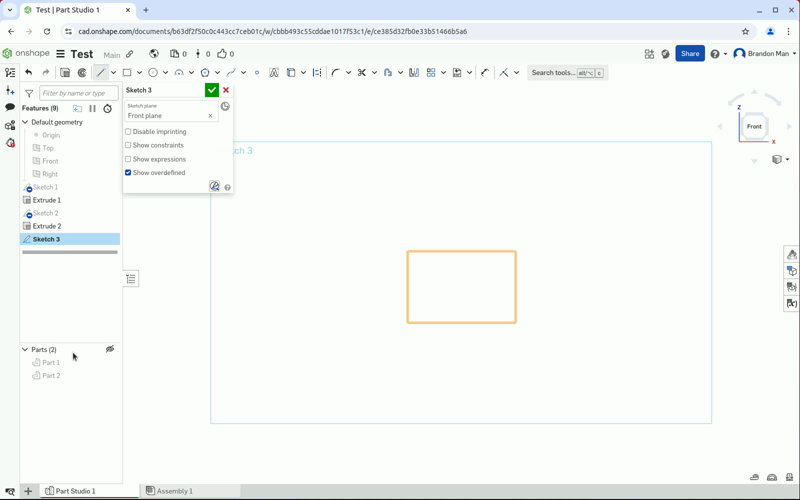
key_down(shift)
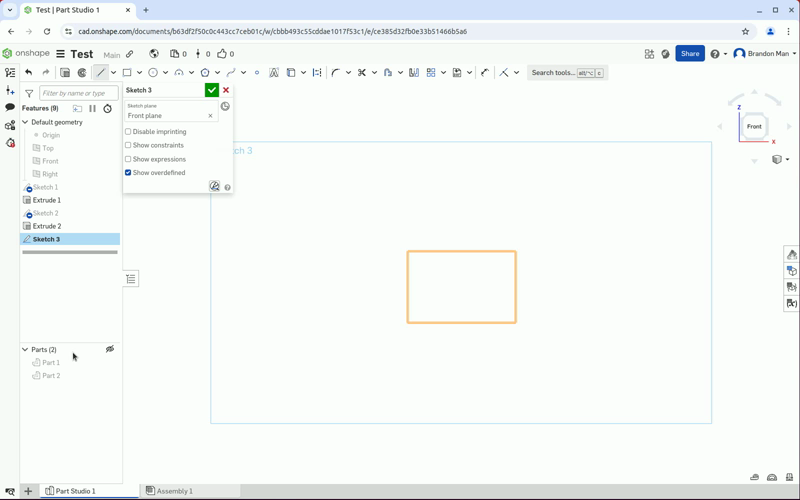
mouse_move(439, 395)
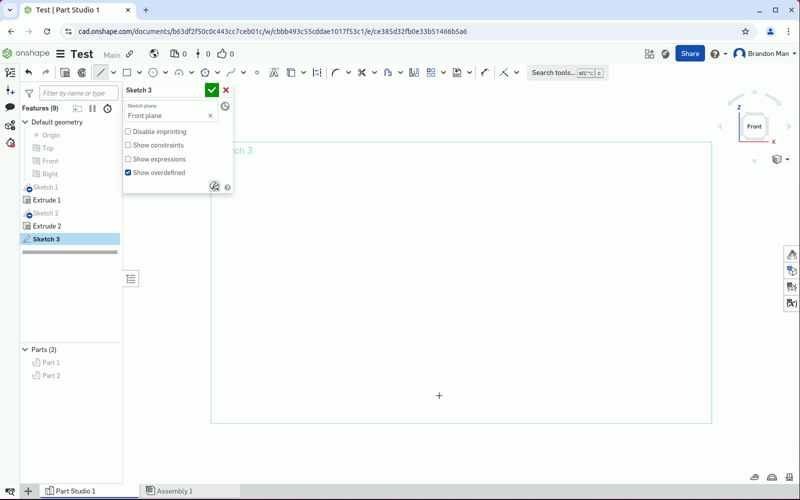
click(439, 395)
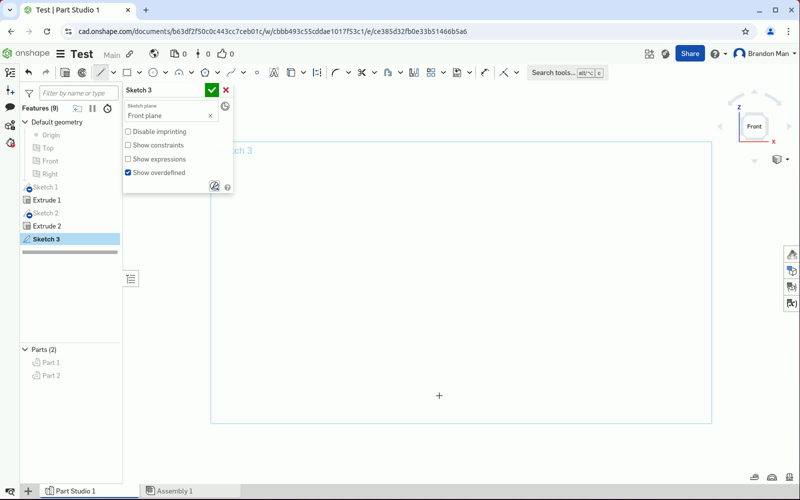
key_up(shift)
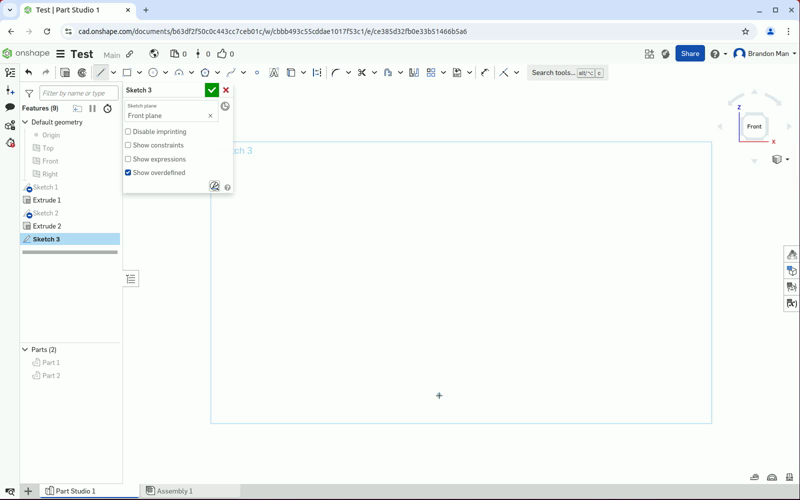
key_down(shift)
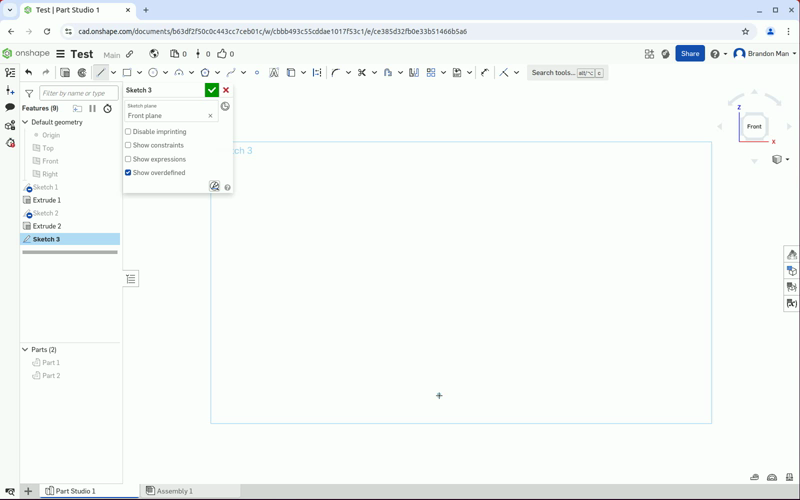
mouse_move(469, 395)
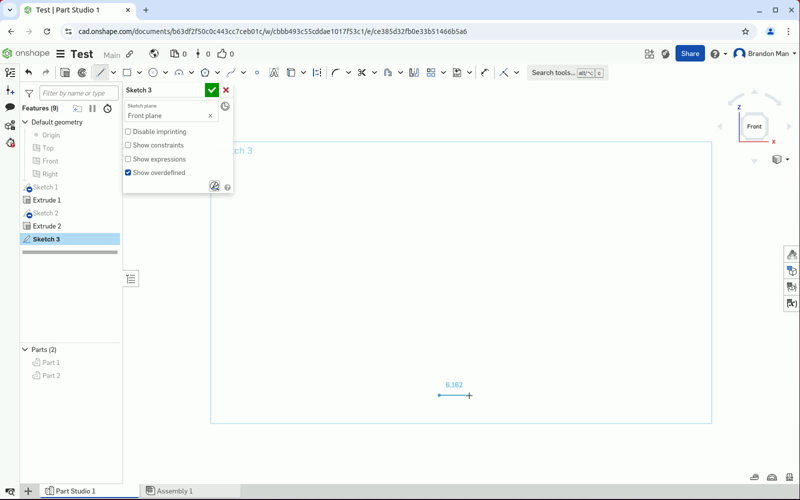
mouse_move(485, 395)
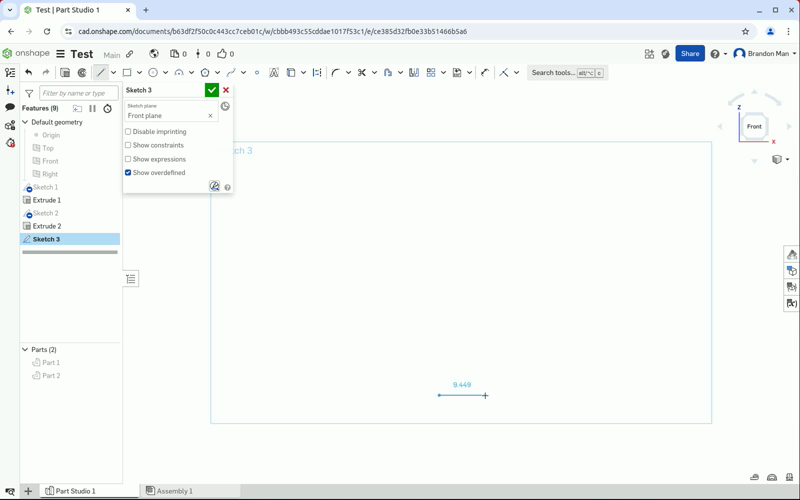
click(485, 395)
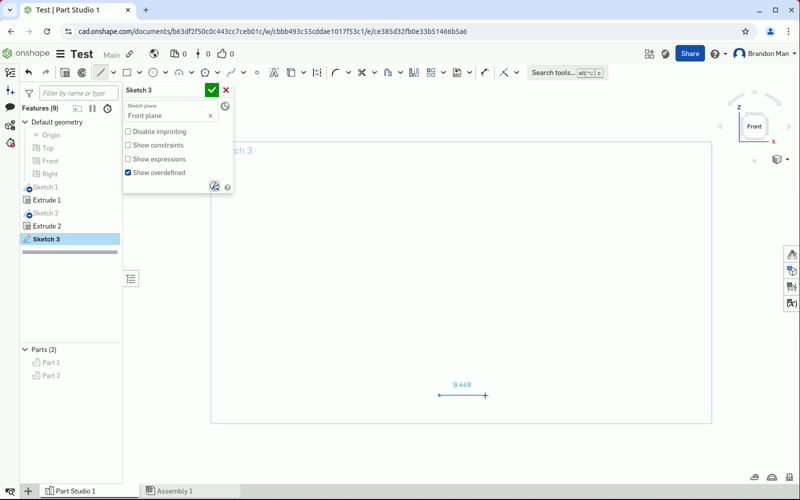
key_up(shift)
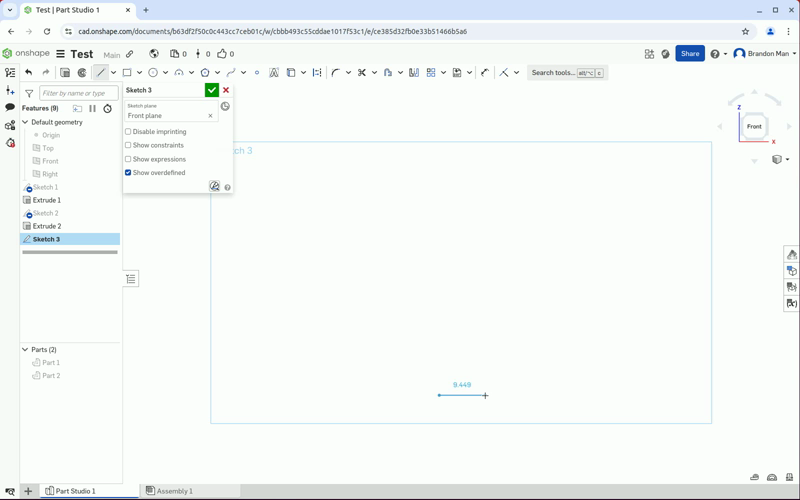
key_down(shift)
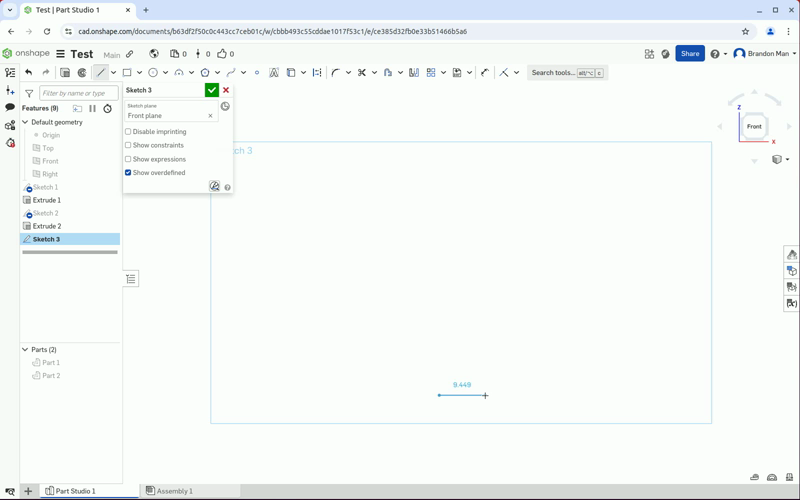
mouse_move(485, 322)
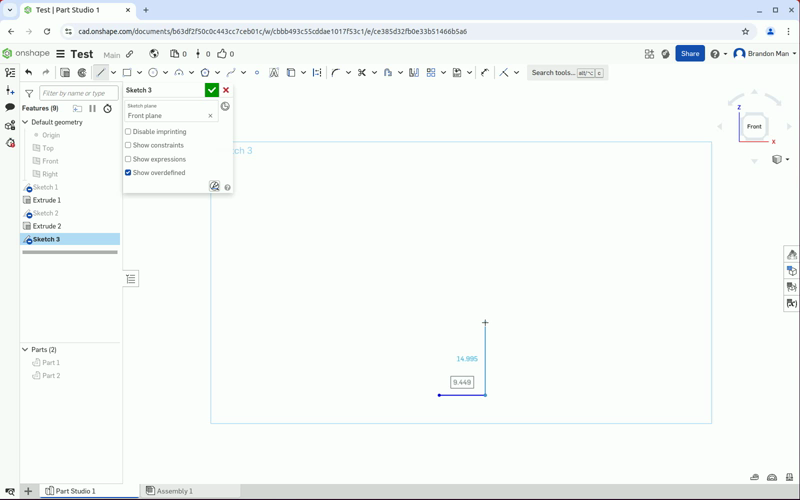
click(485, 322)
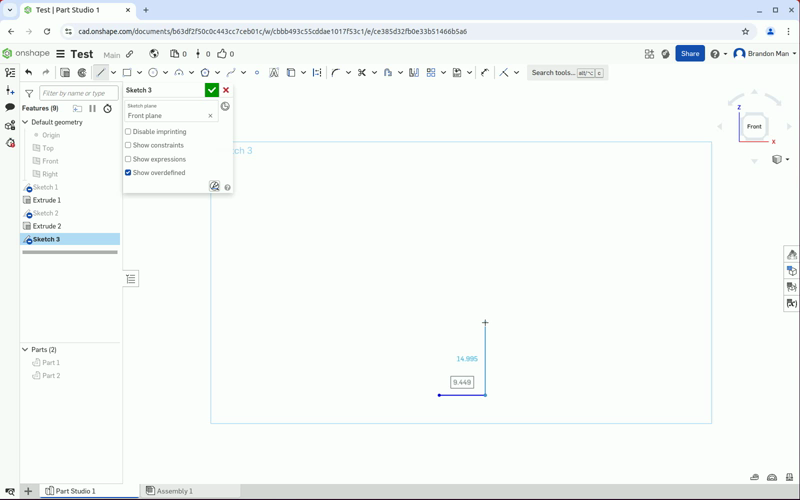
key_up(shift)
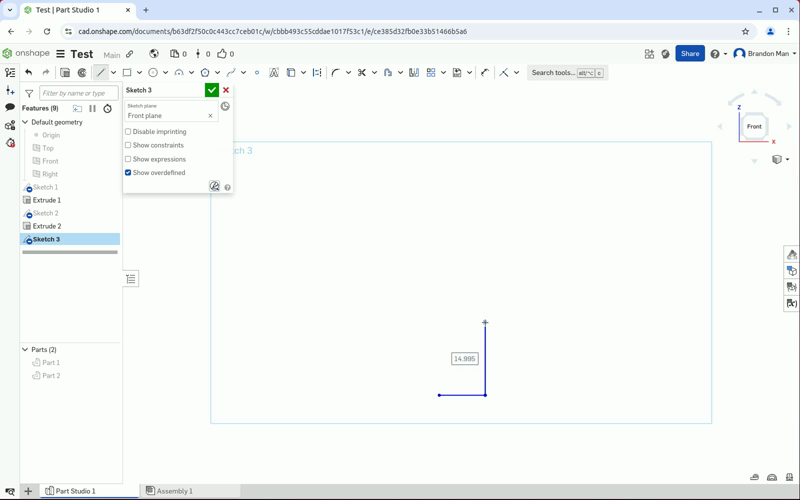
key_down(shift)
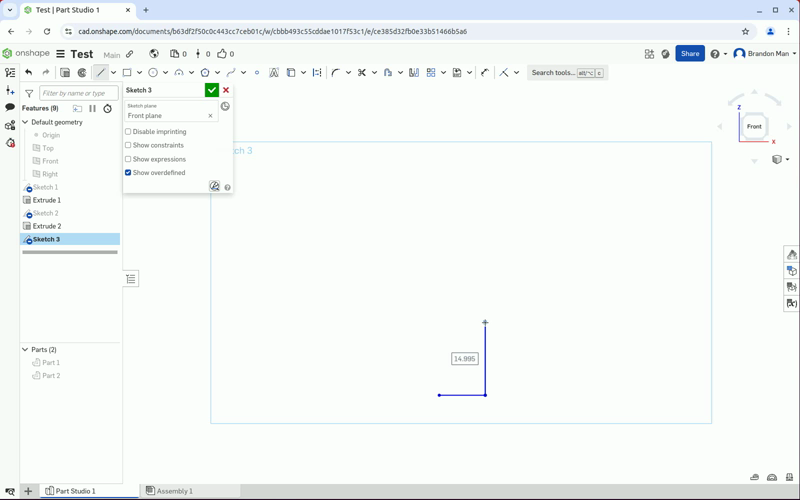
mouse_move(515, 322)
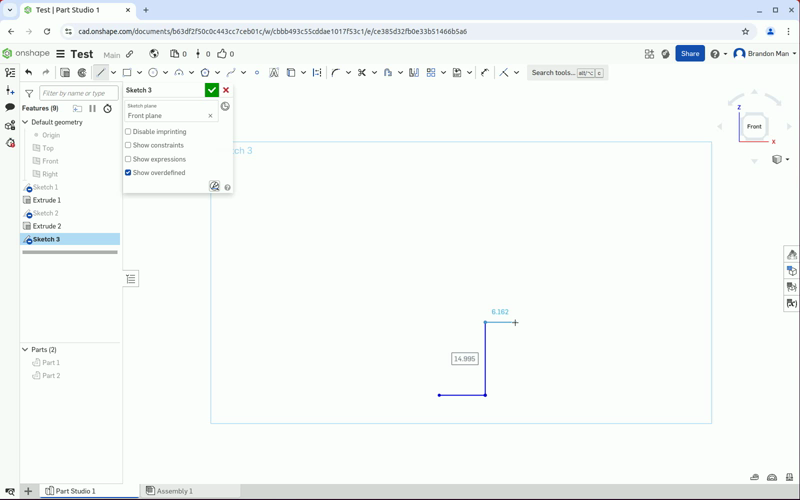
mouse_move(439, 322)
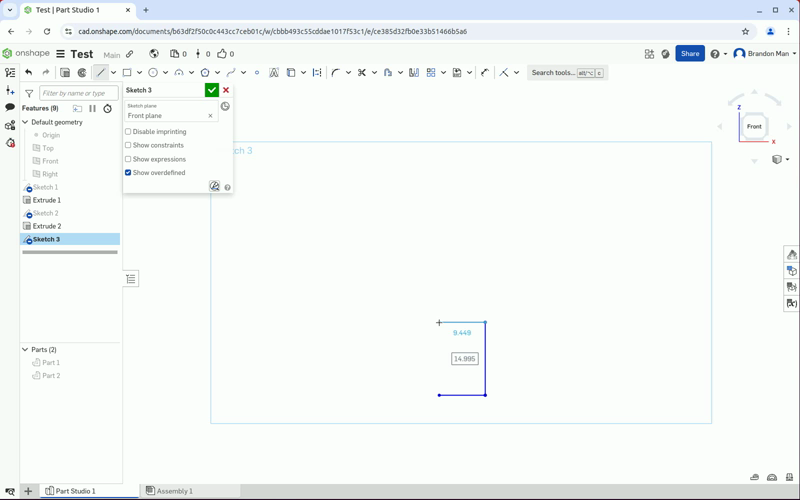
click(439, 322)
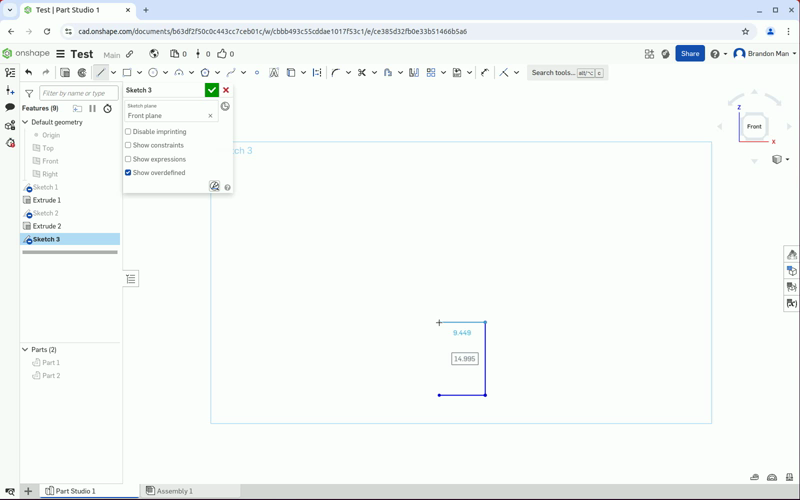
key_up(shift)
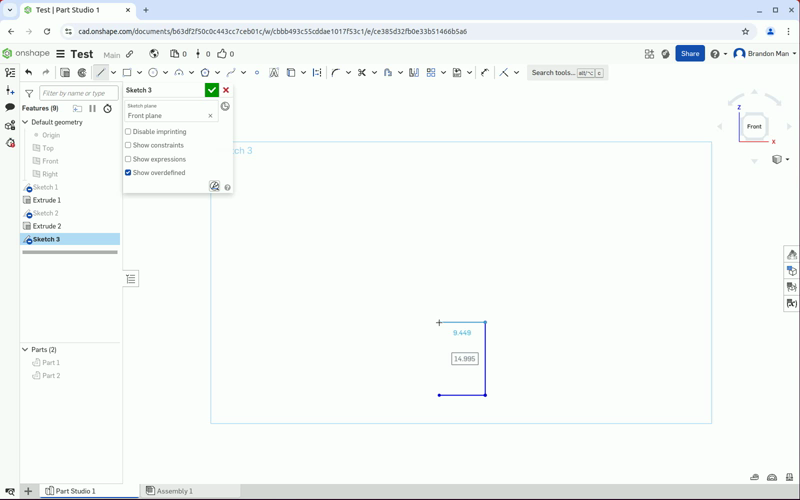
key_down(shift)
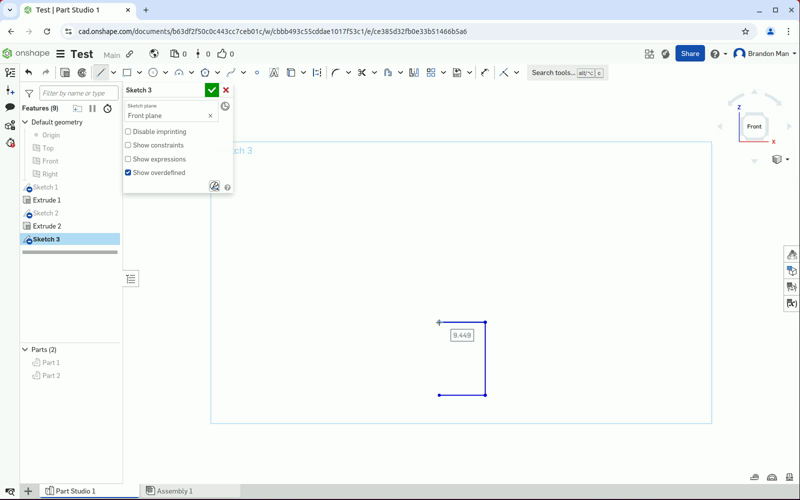
mouse_move(439, 395)
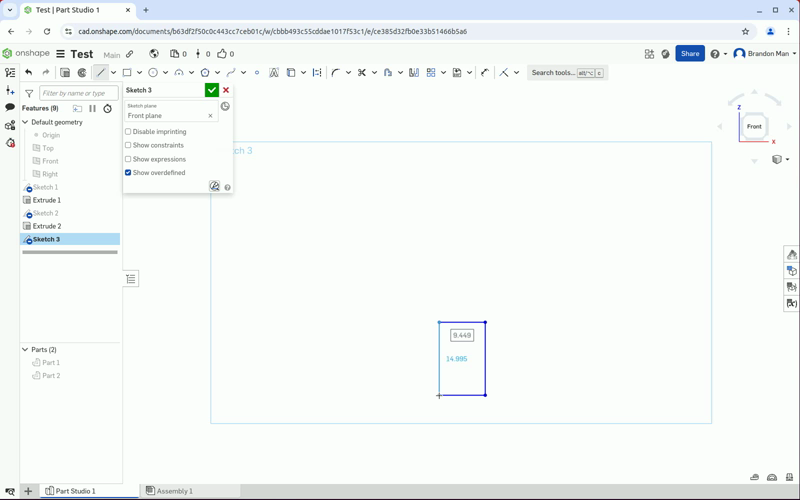
key_up(shift)
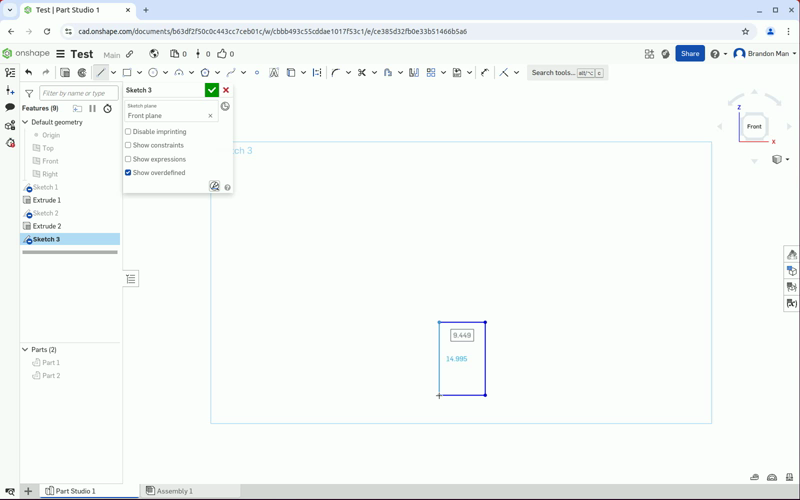
click(439, 395)
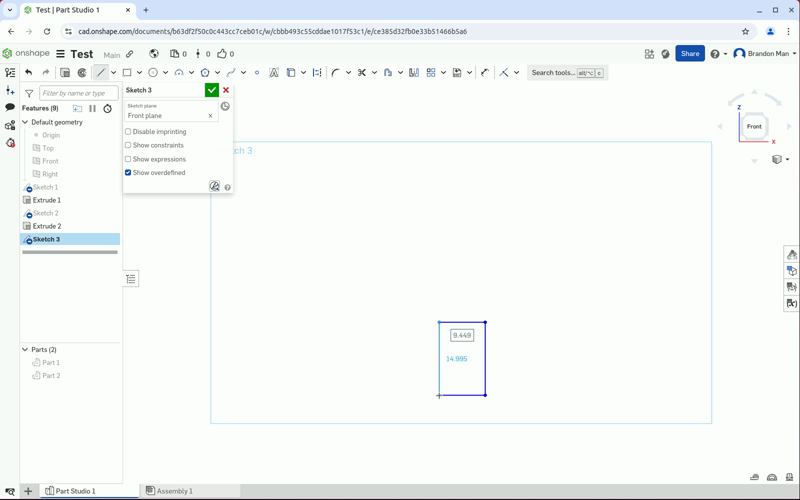
key(esc)
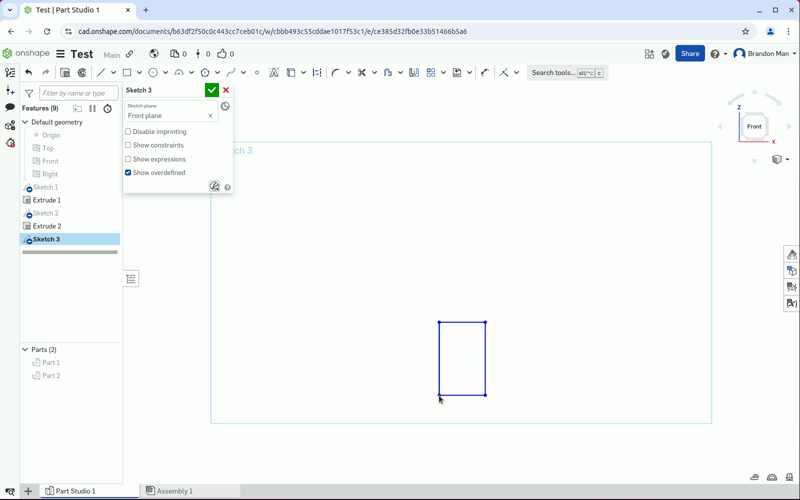
mouse_move(455, 387)
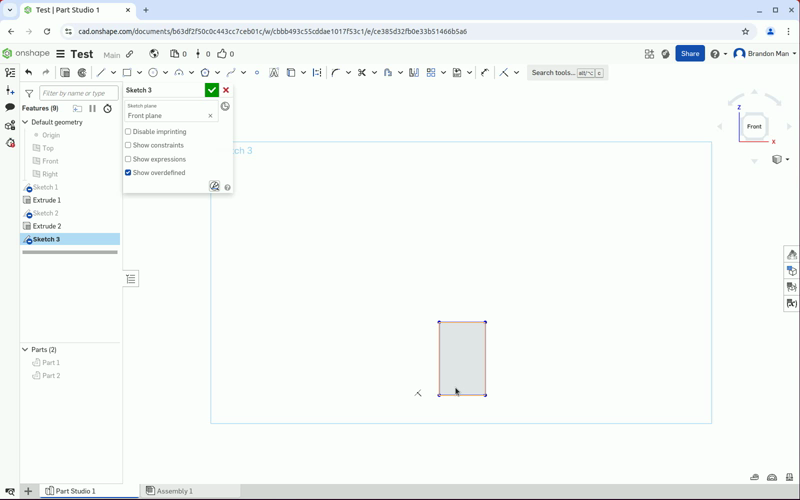
click(455, 387)
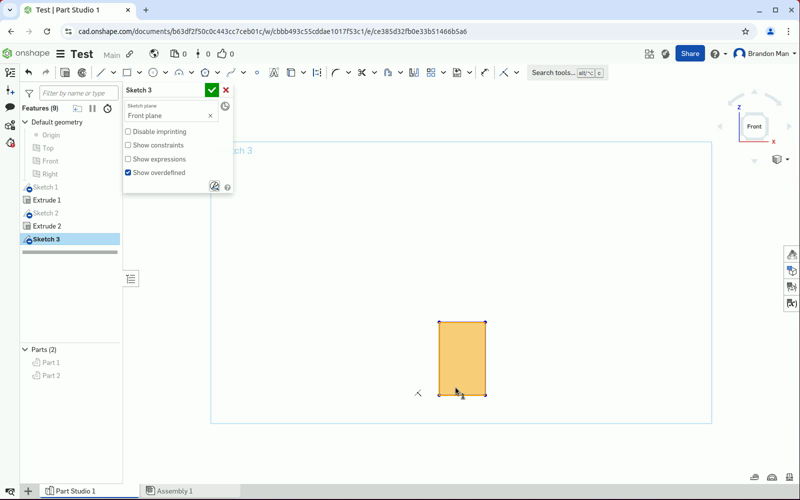
mouse_move(73, 352)
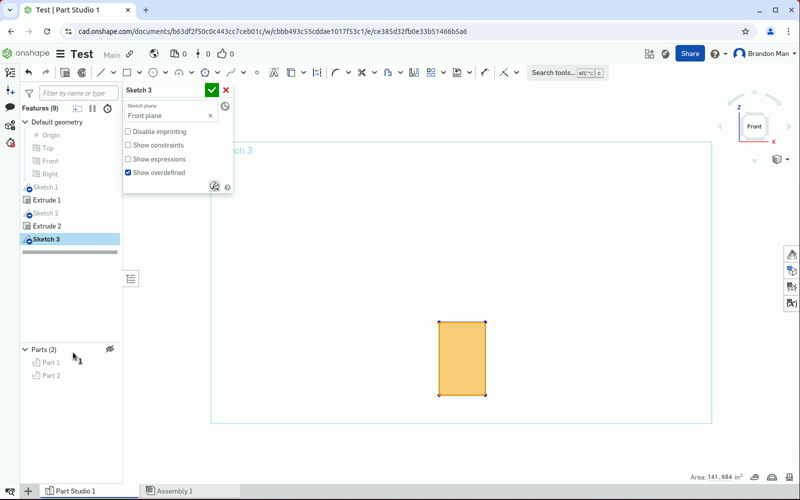
key(shift+y)
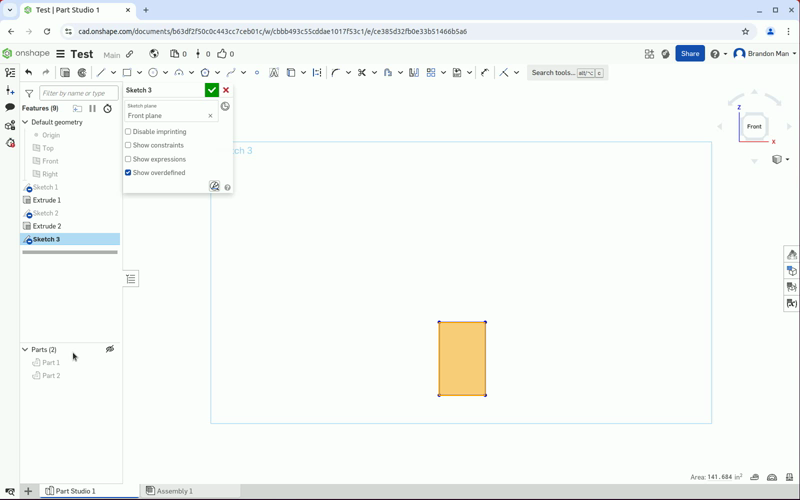
key(shift+e)
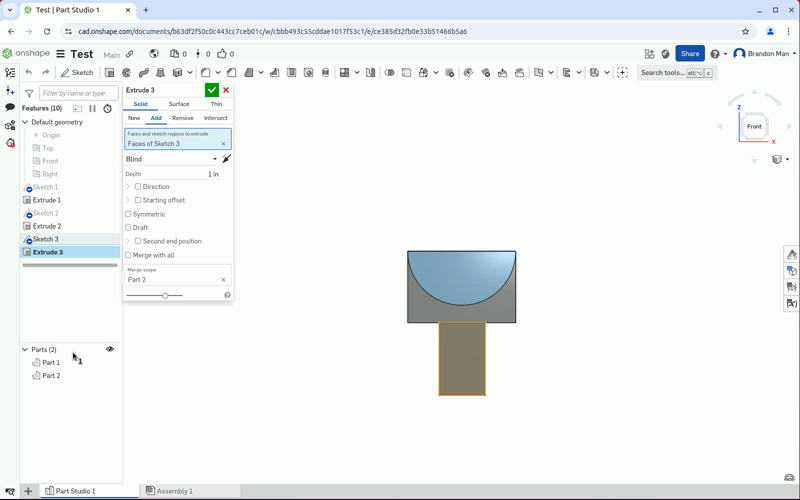
mouse_move(143, 106)
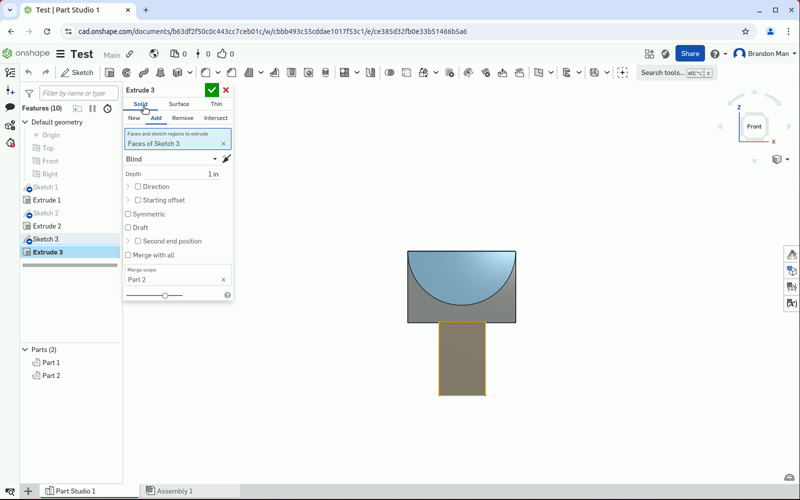
click(143, 106)
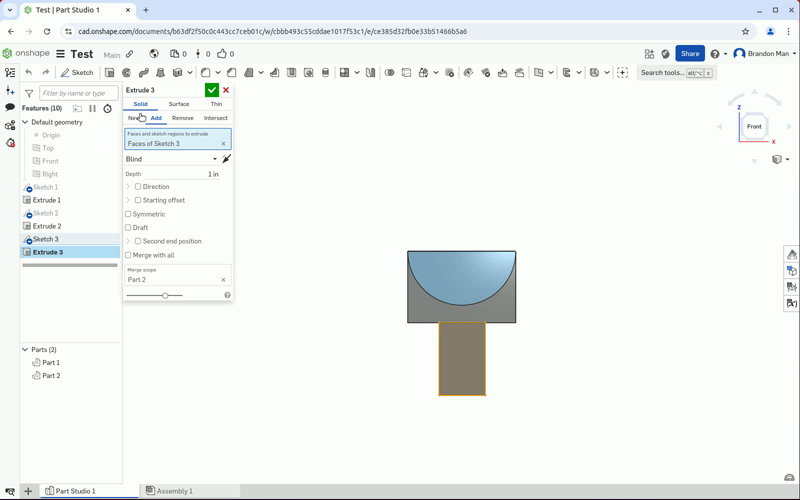
mouse_move(137, 120)
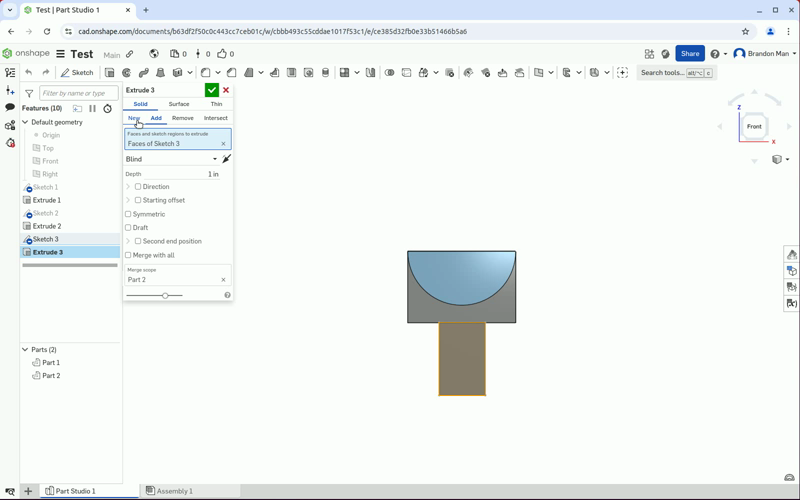
click(137, 120)
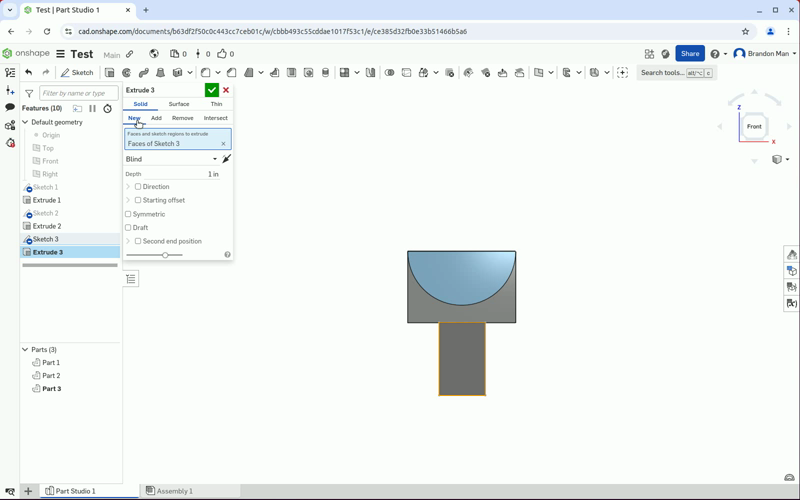
key(tab, 4)
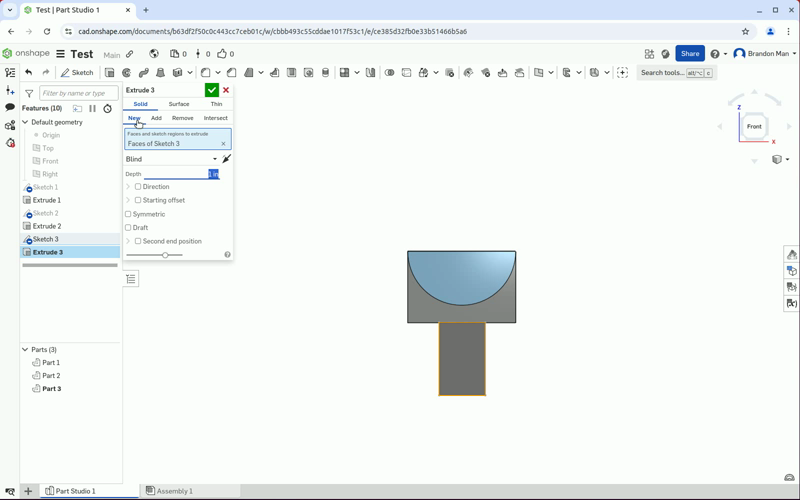
text(9.148)
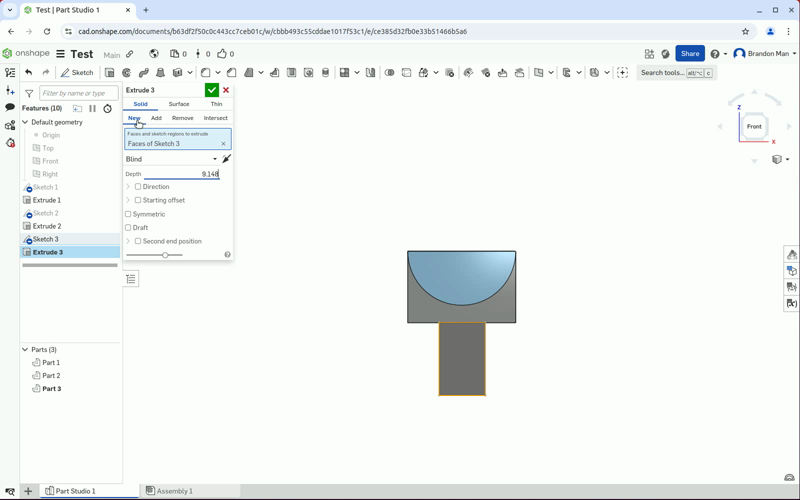
key(tab, 3)
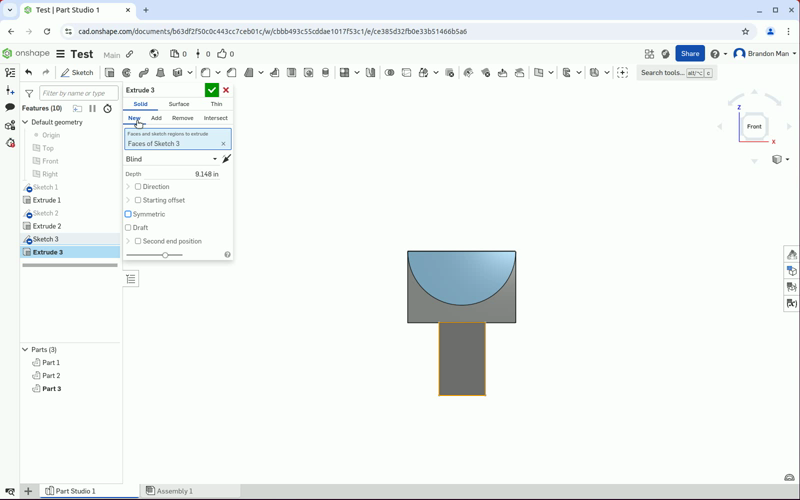
key(space)
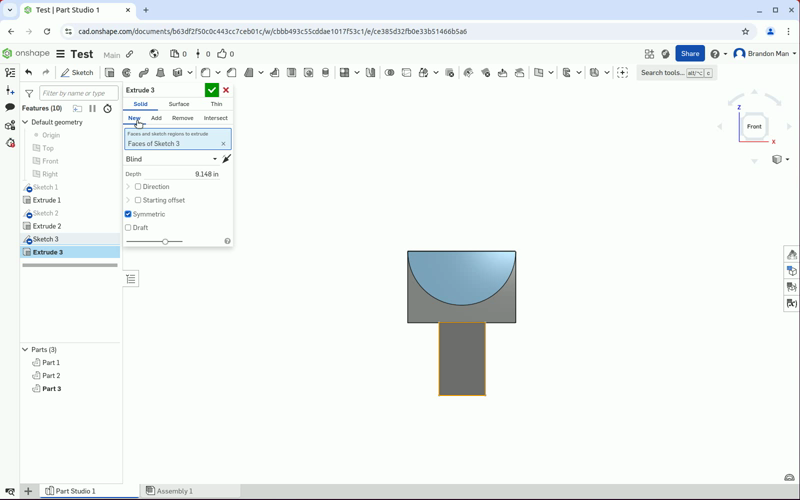
key(enter)
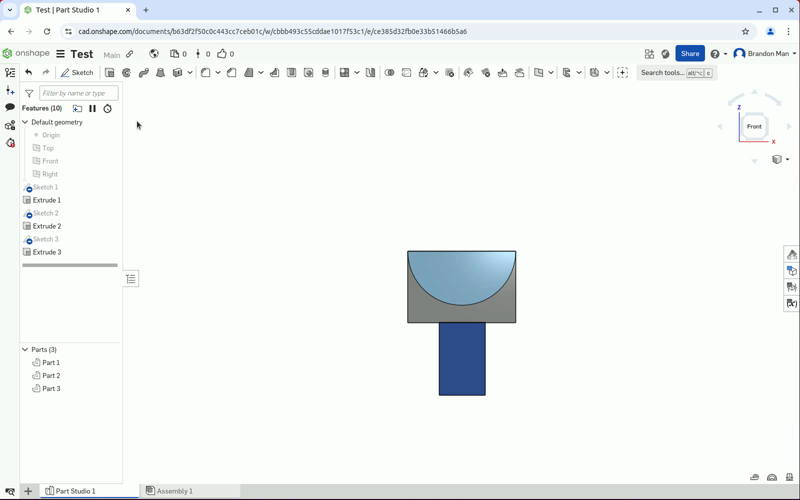
key(shift+h)
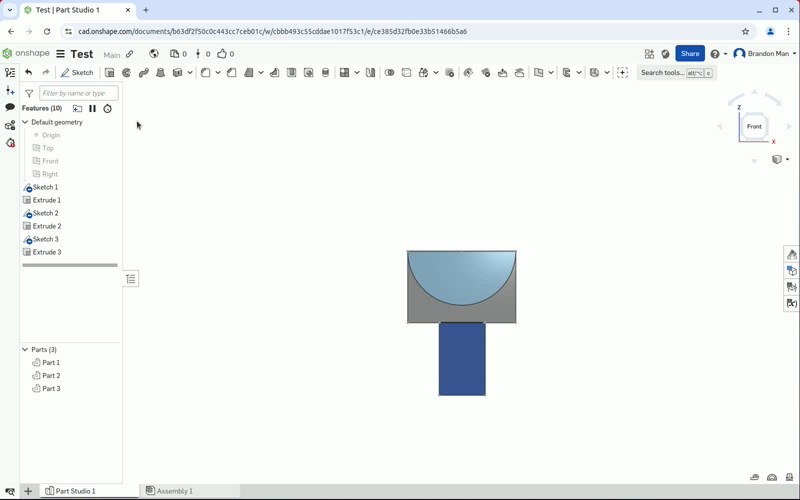
key(shift+h)
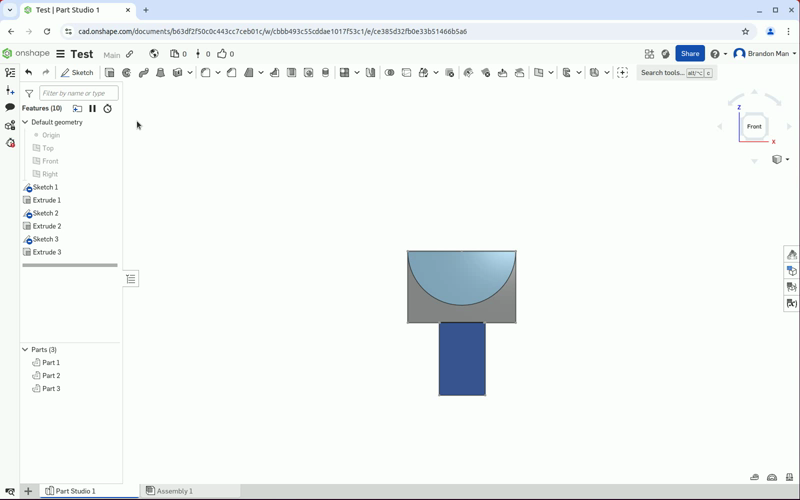
key(shift+7)
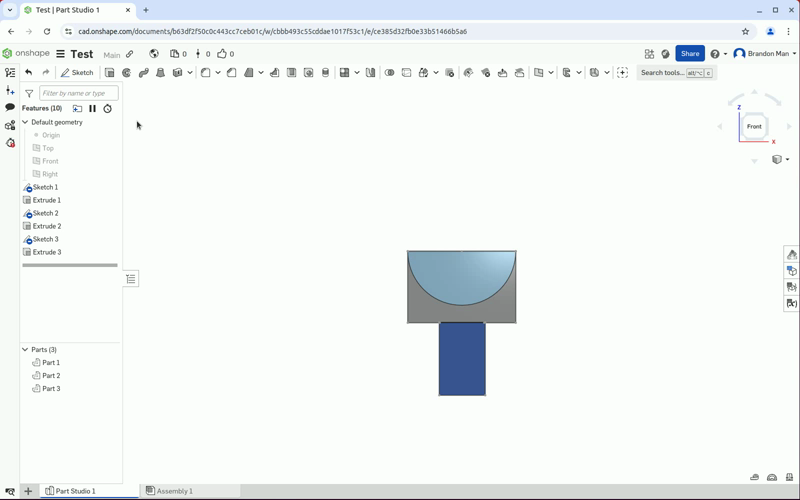
key(left, 2)
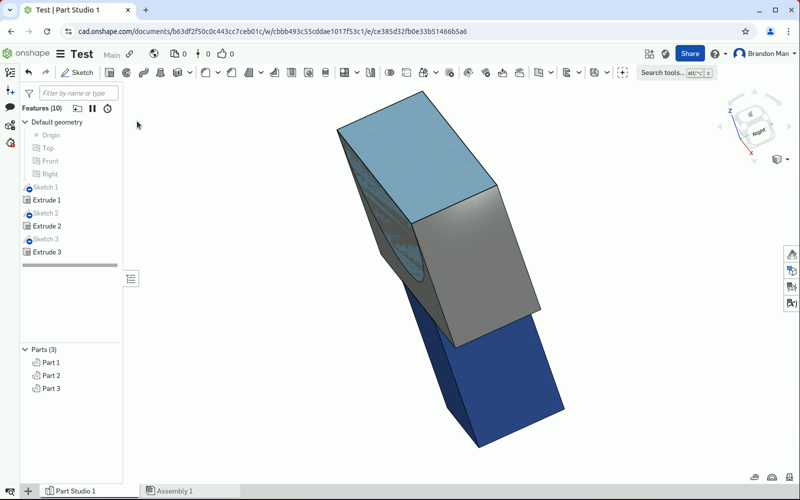
key(down, 2)
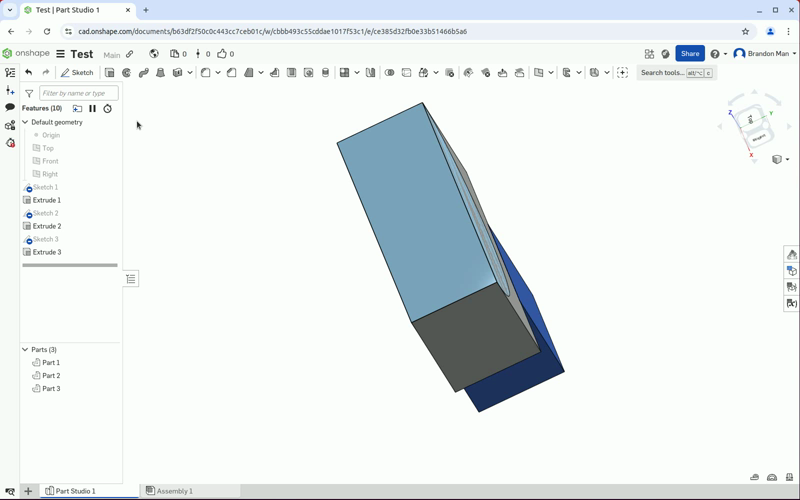
key(up, 2)
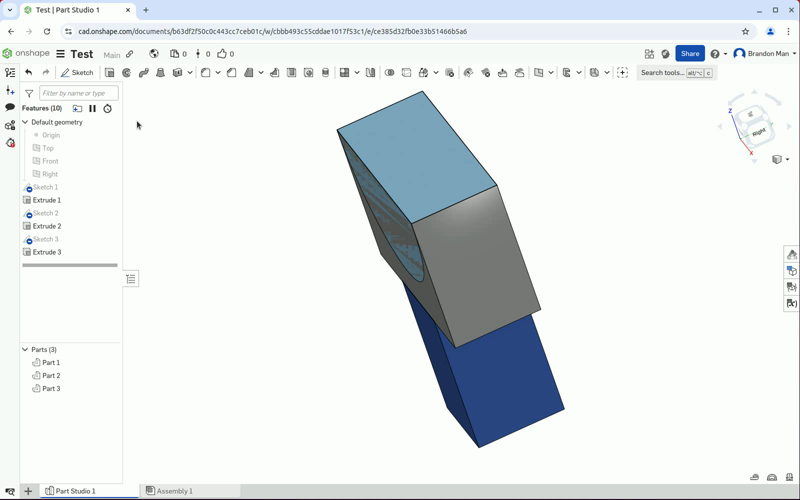
key(right, 2)
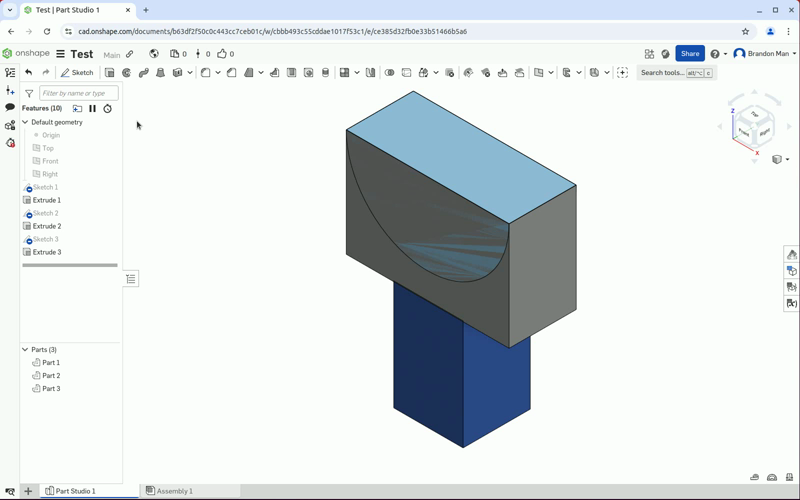
mouse_move(73, 189)
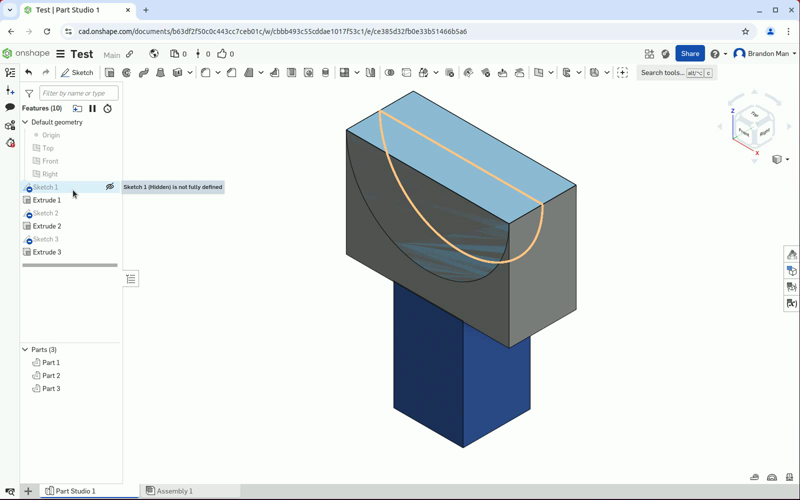
click(73, 189)